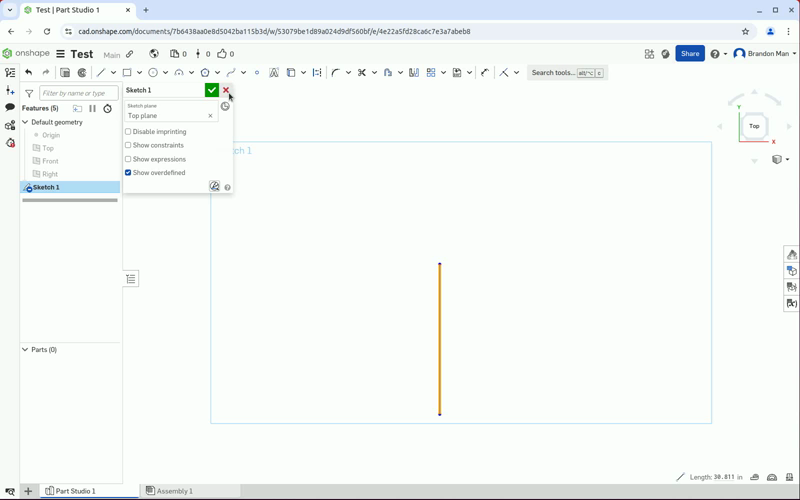
key(shift+h)
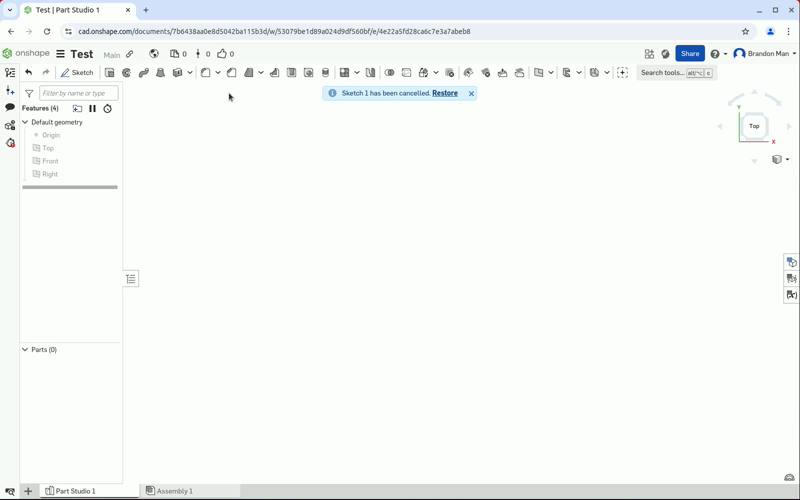
mouse_move(73, 352)
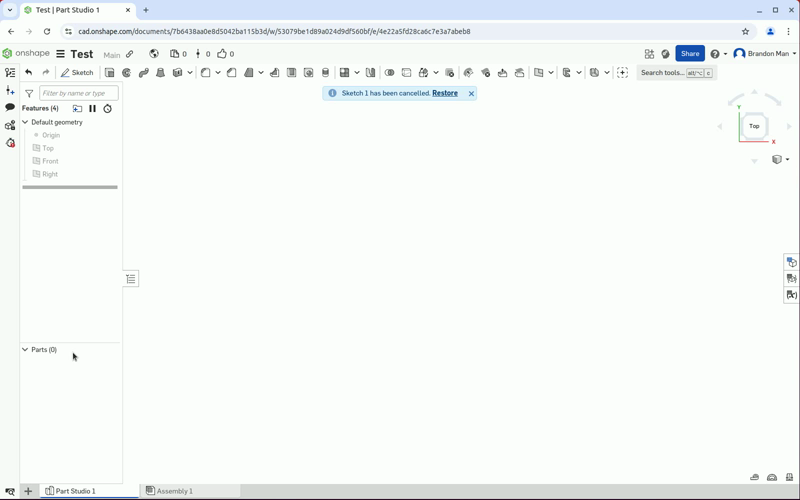
key(y)
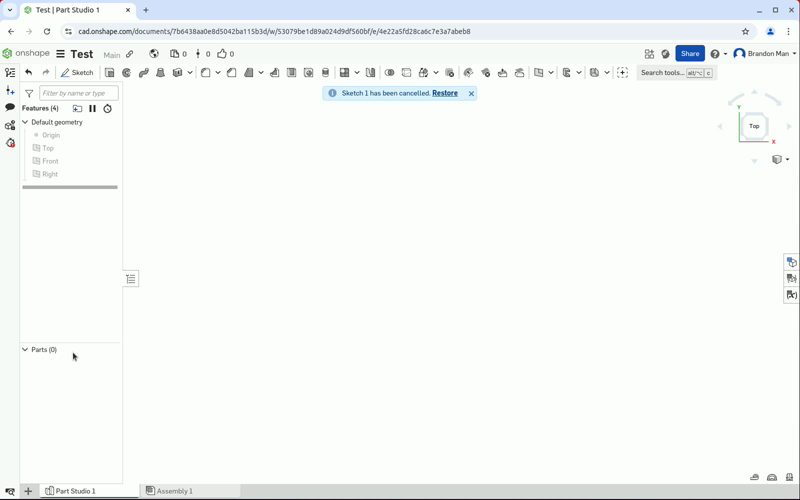
key(shift+p)
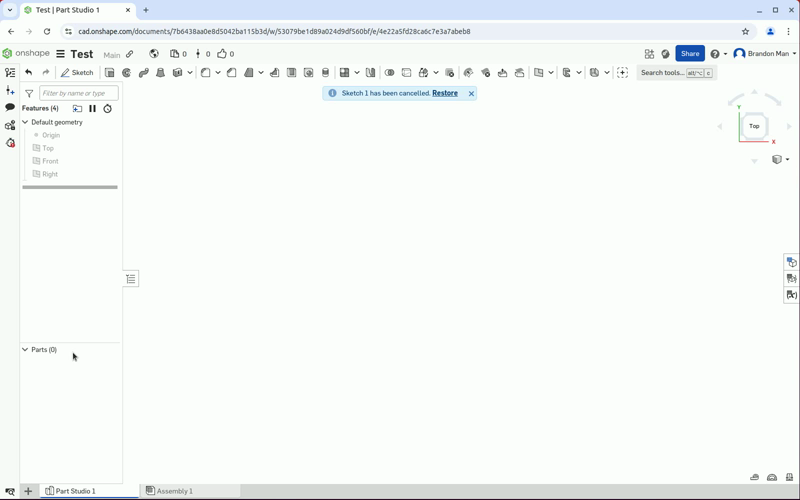
key(space)
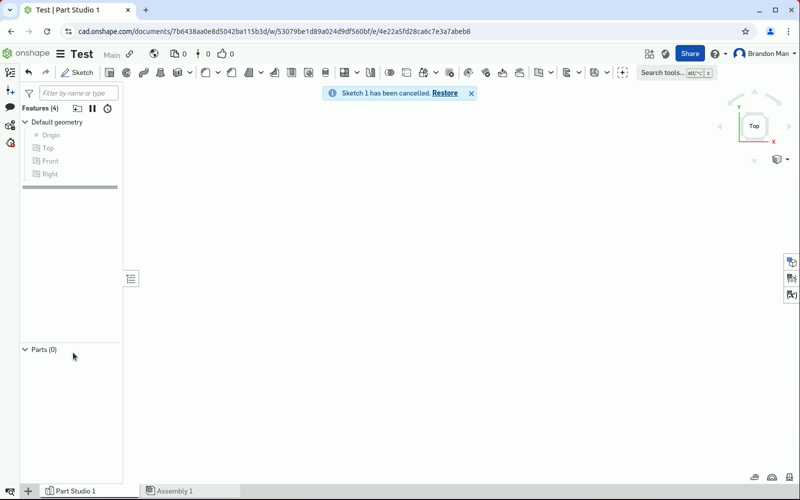
key_down(shift)
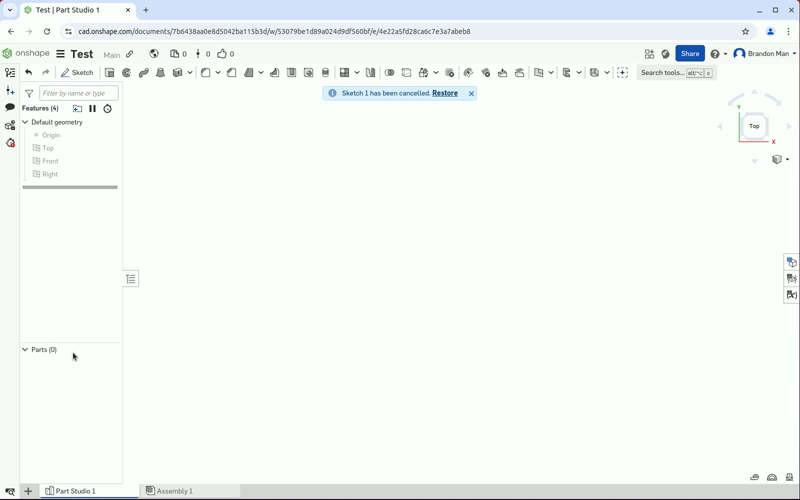
key(up)
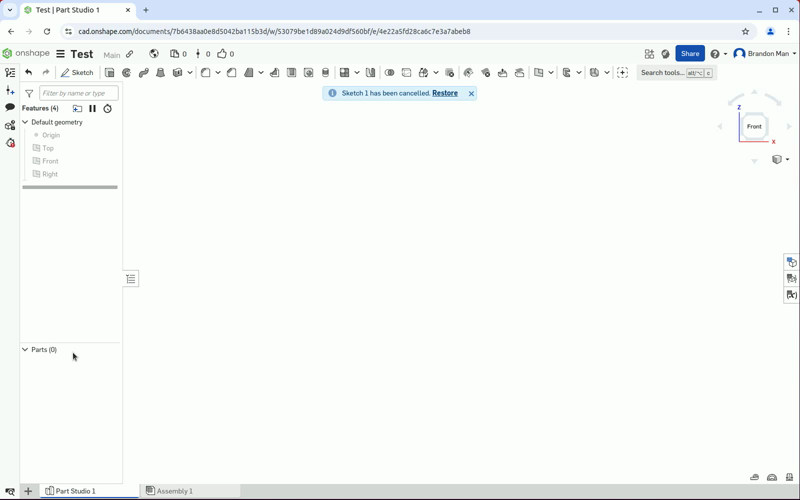
key_up(shift)
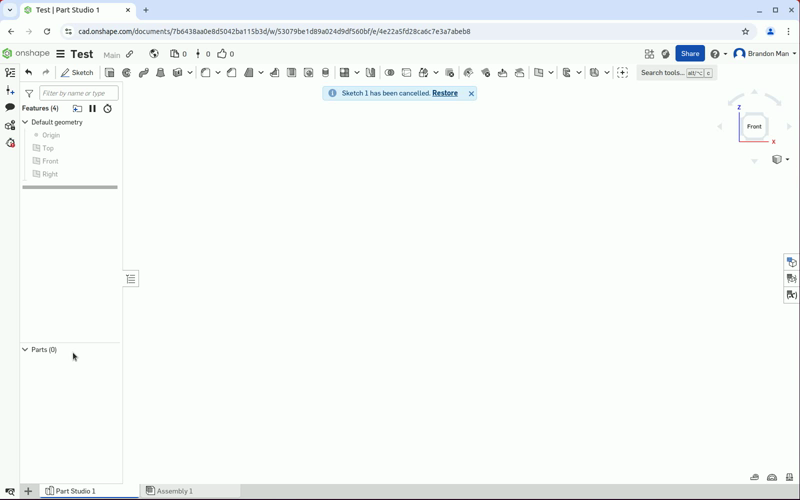
mouse_move(73, 352)
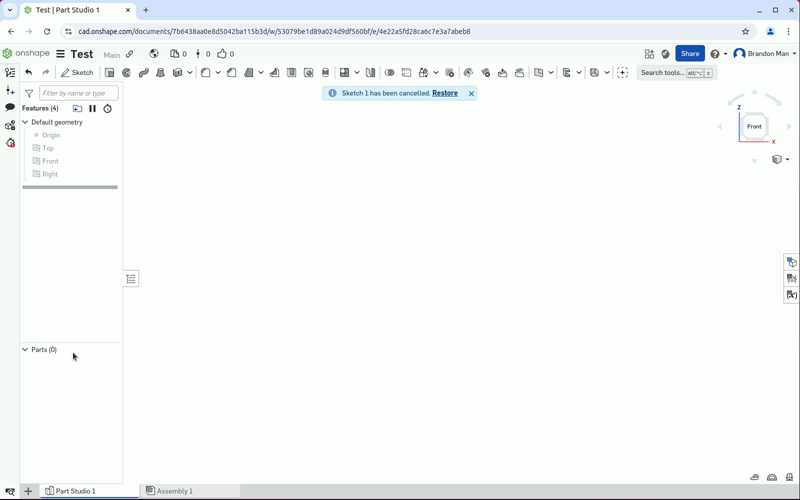
key(shift+y)
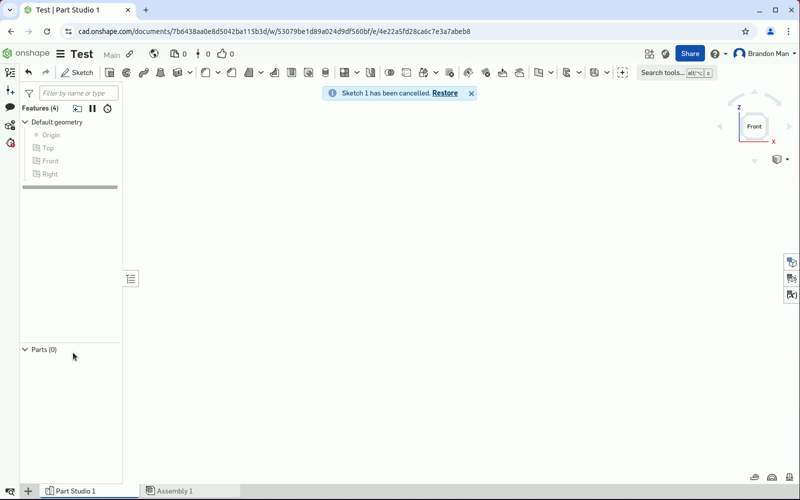
key(shift+s)
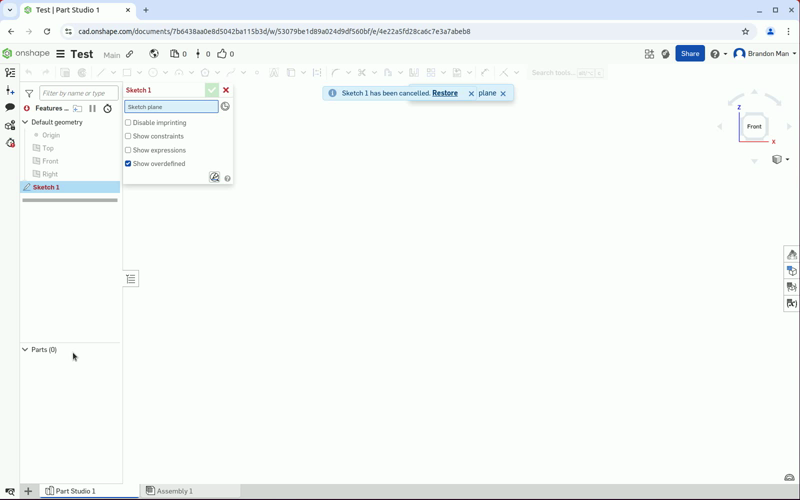
mouse_move(73, 163)
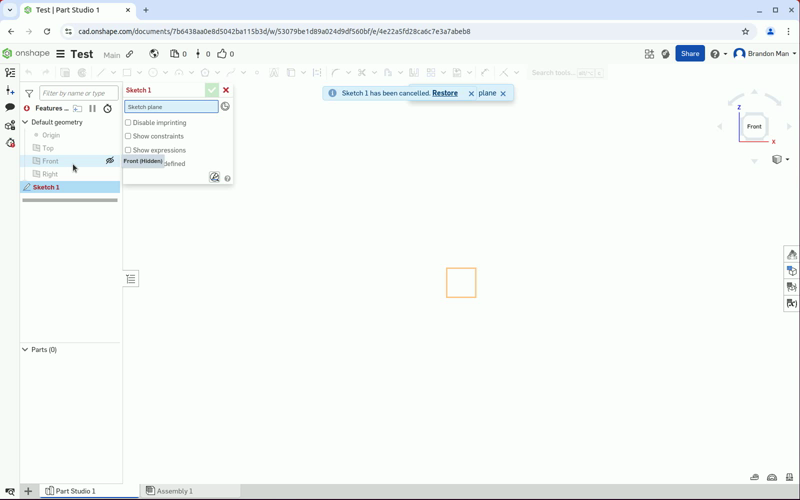
click(73, 163)
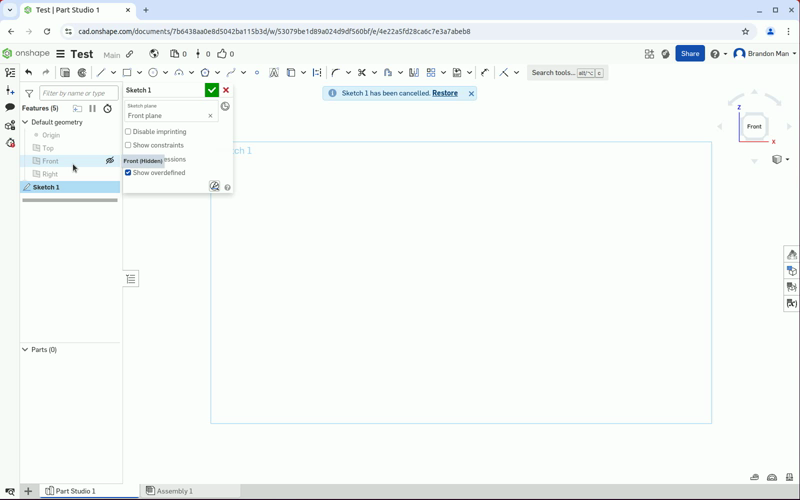
mouse_move(73, 352)
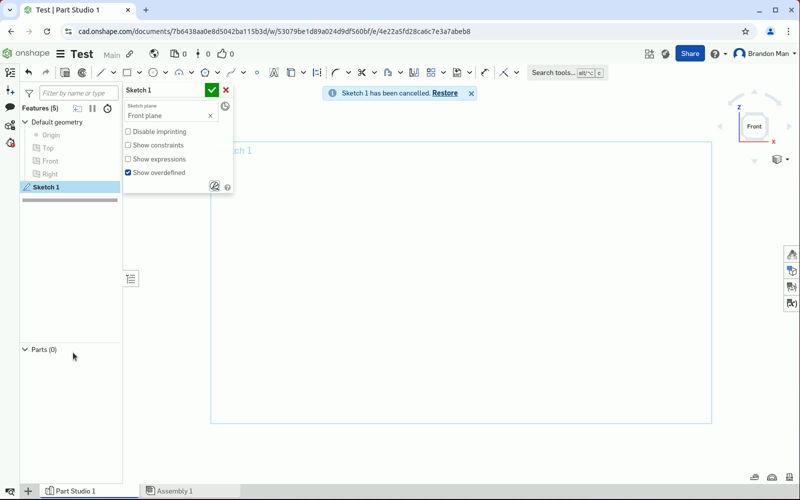
key(y)
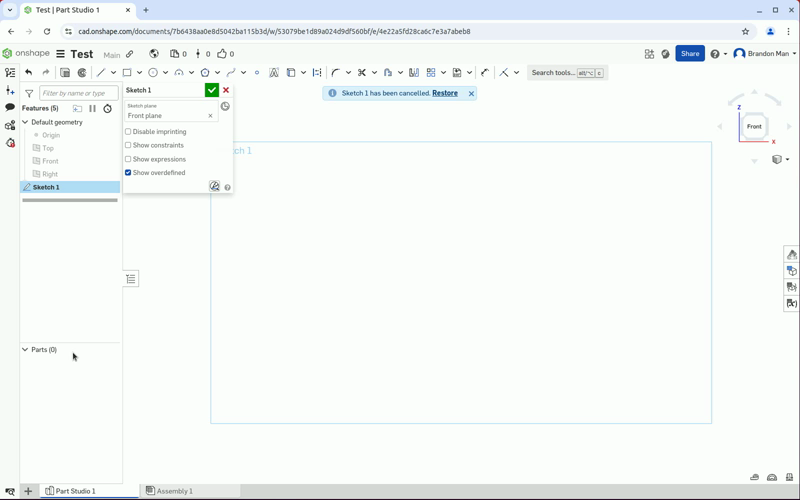
key(c)
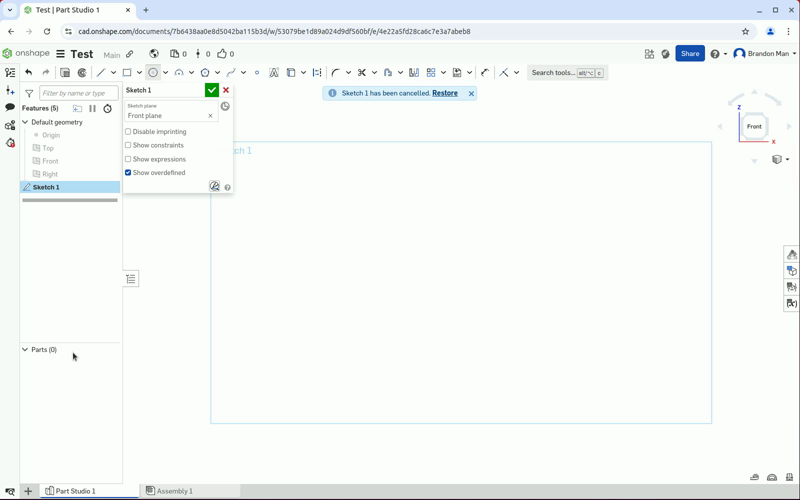
key_down(shift)
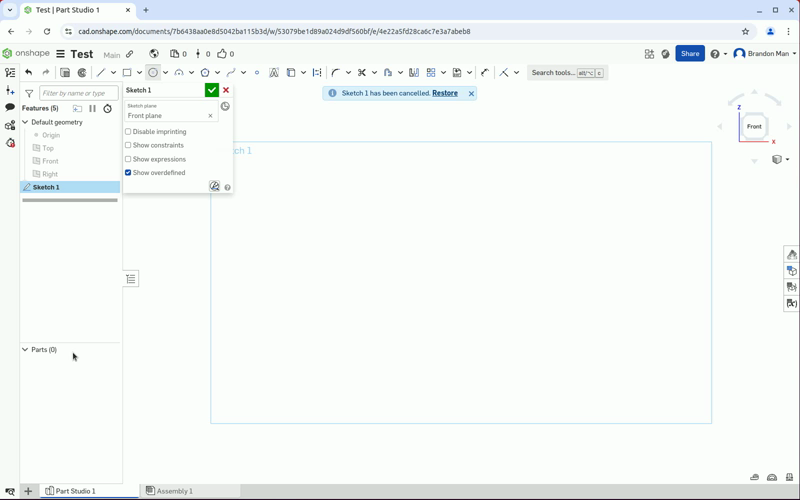
mouse_move(461, 282)
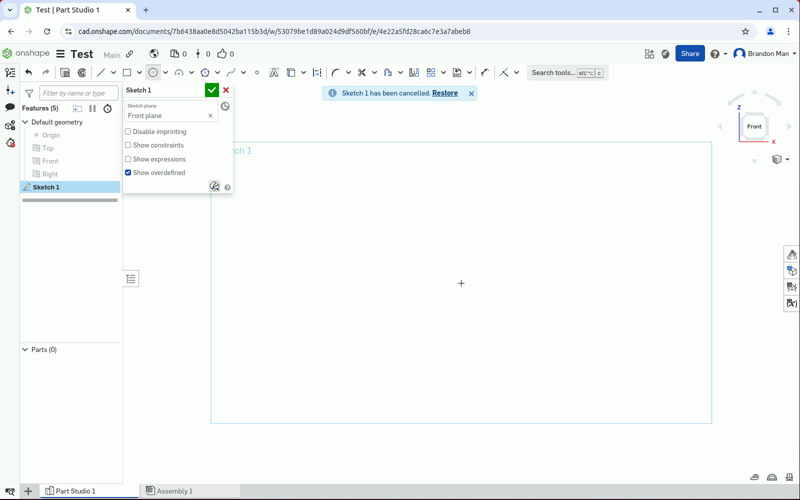
click(461, 282)
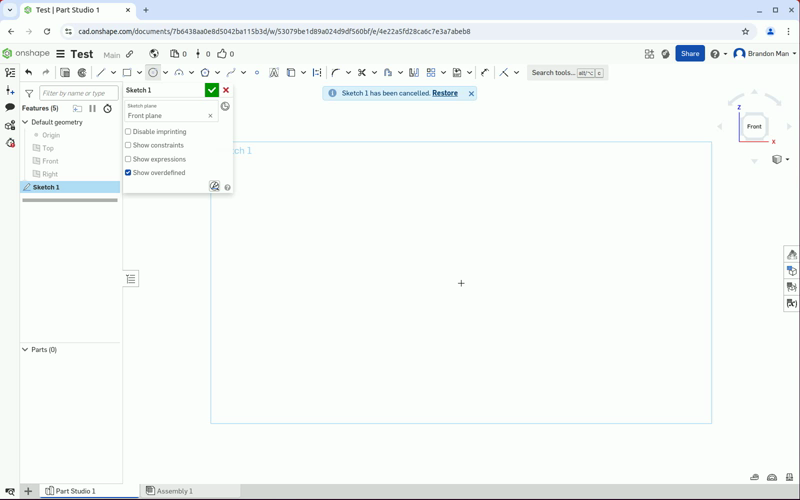
key_up(shift)
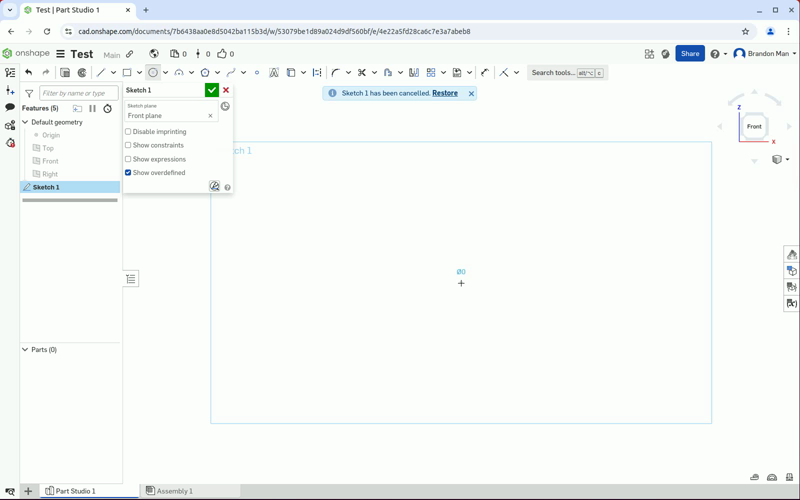
mouse_move(497, 282)
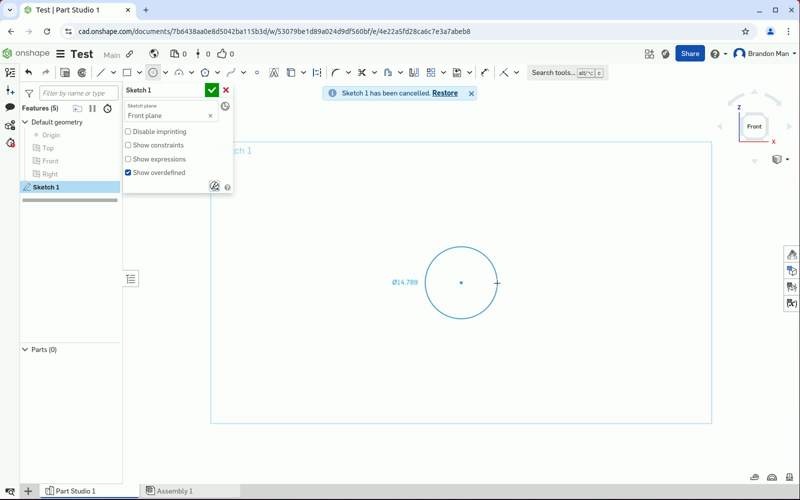
click(497, 282)
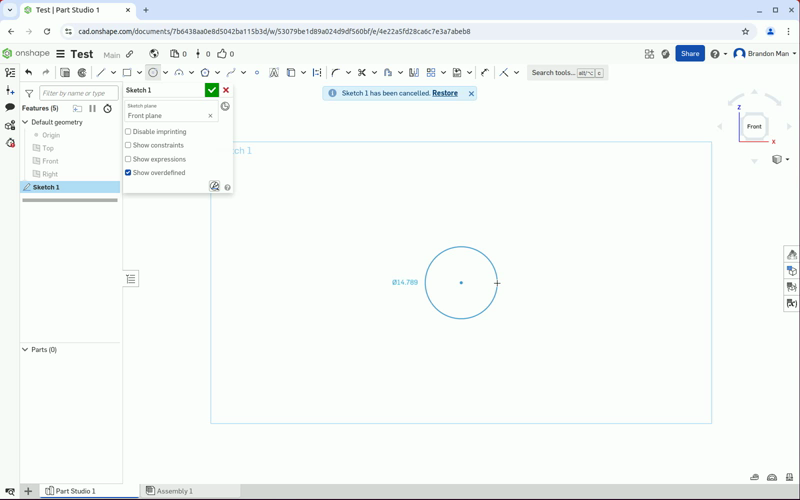
key(esc)
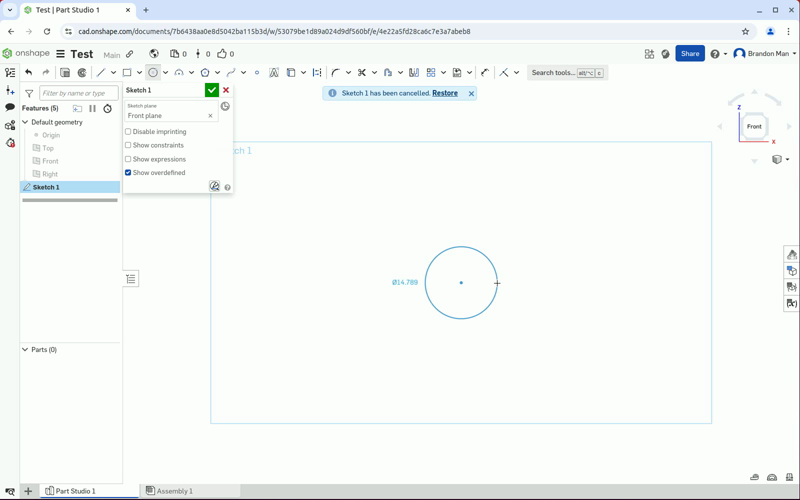
key(c)
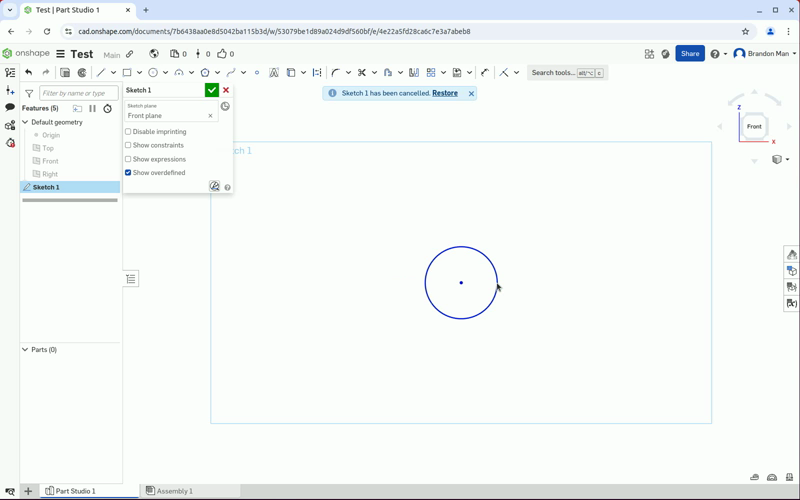
key_down(shift)
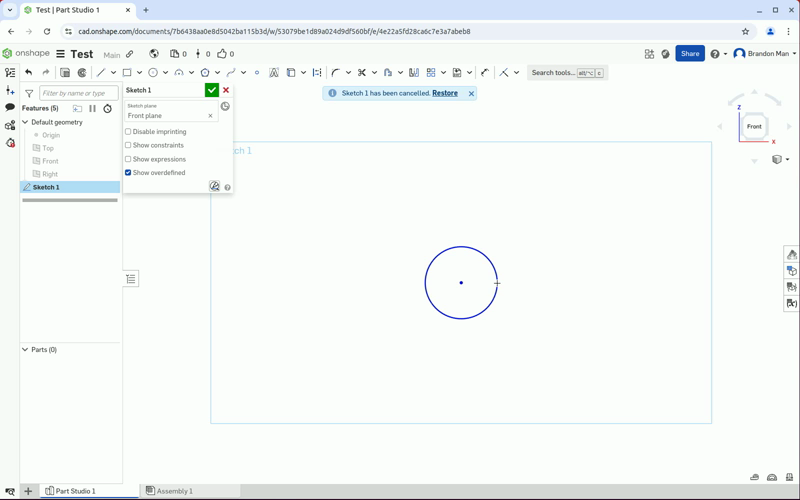
mouse_move(461, 282)
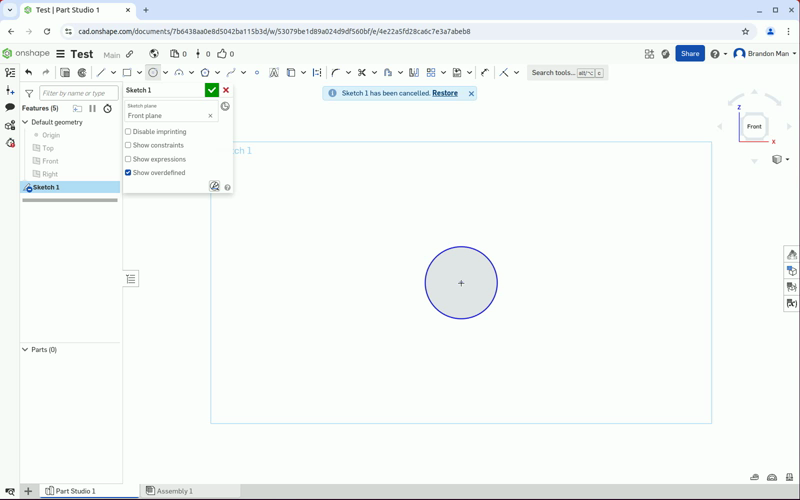
click(461, 282)
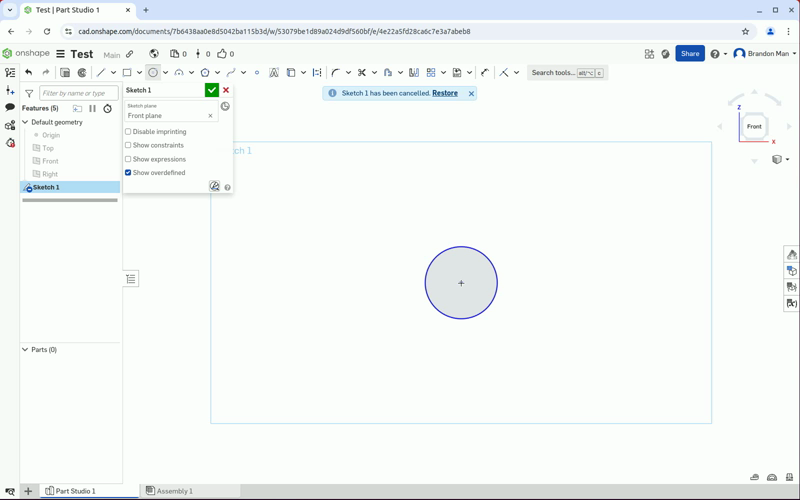
key_up(shift)
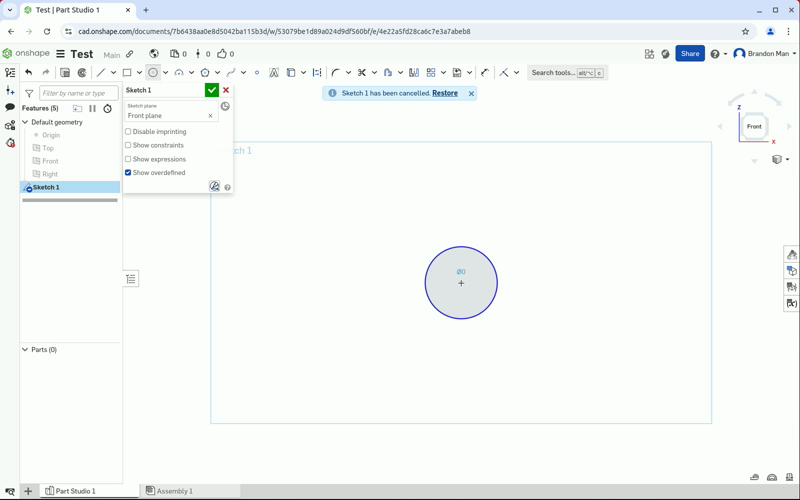
mouse_move(479, 282)
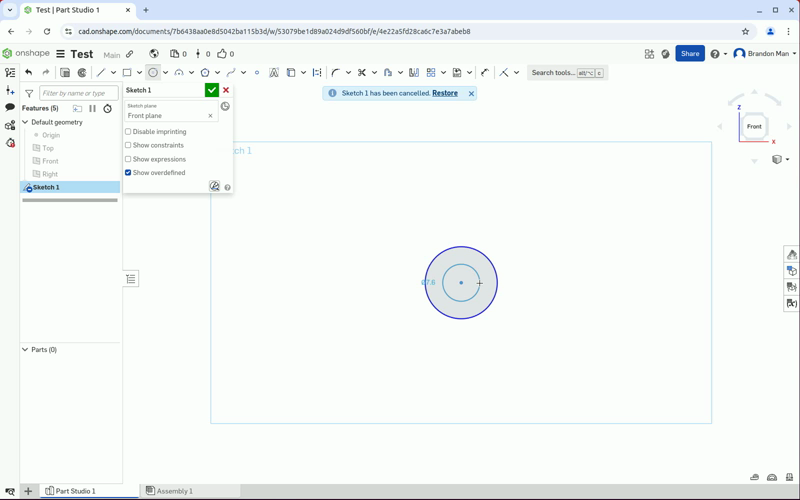
click(479, 282)
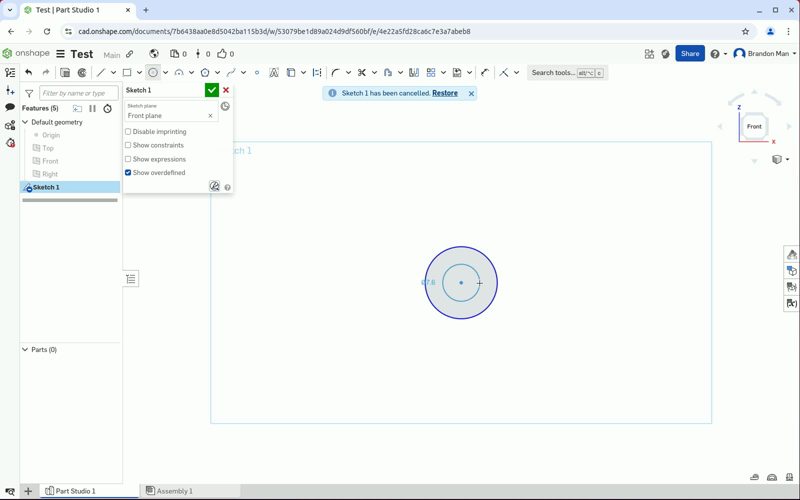
key(esc)
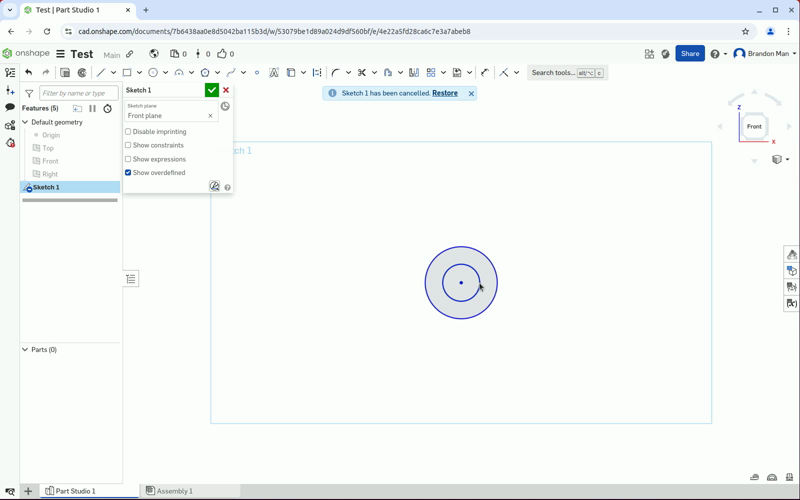
mouse_move(485, 279)
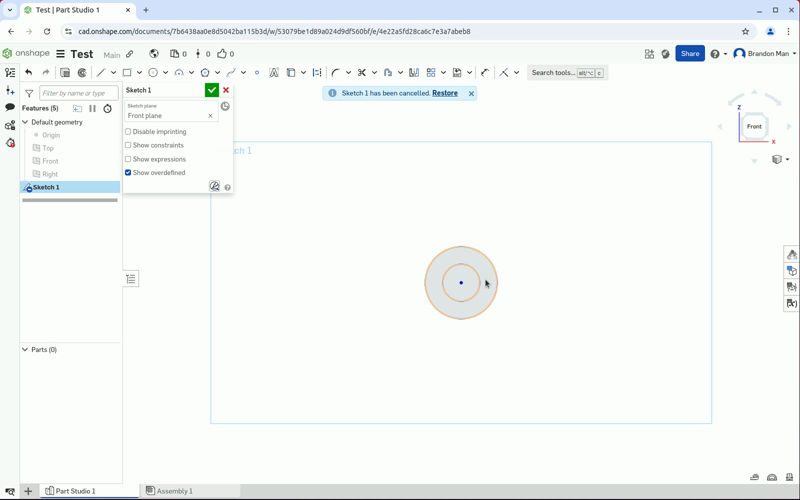
click(485, 279)
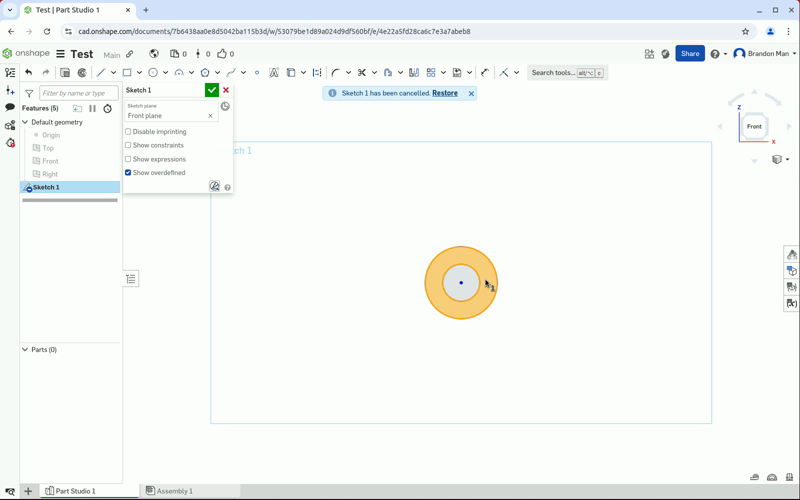
mouse_move(73, 352)
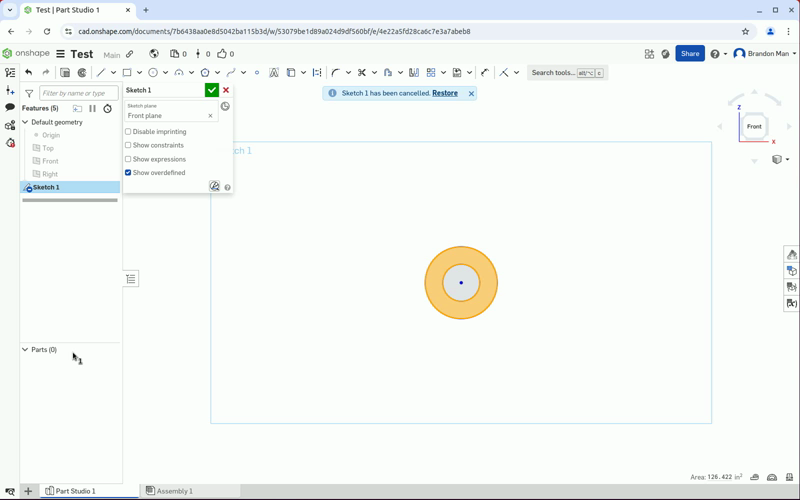
key(shift+y)
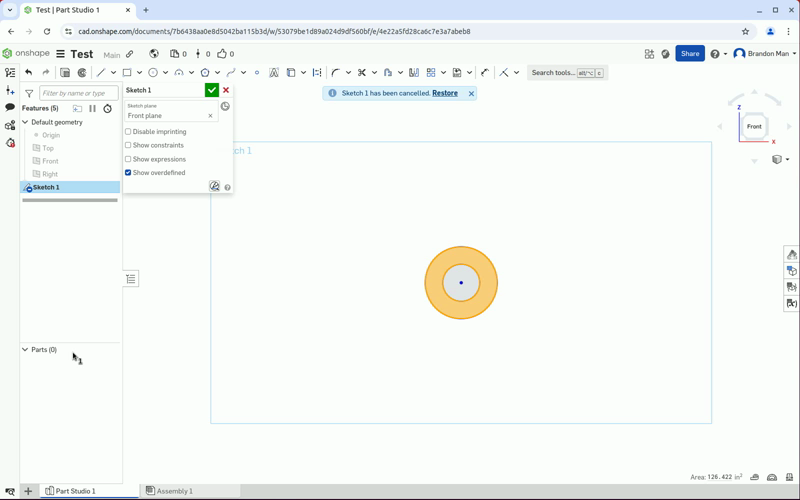
key(shift+e)
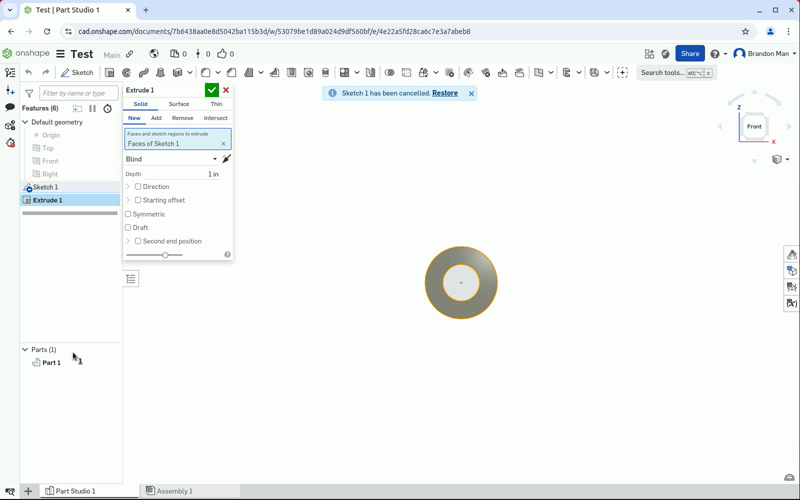
mouse_move(143, 106)
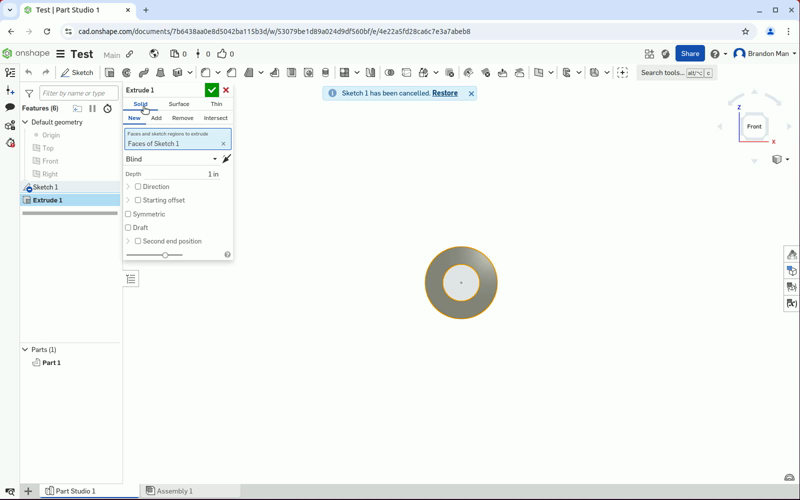
click(143, 106)
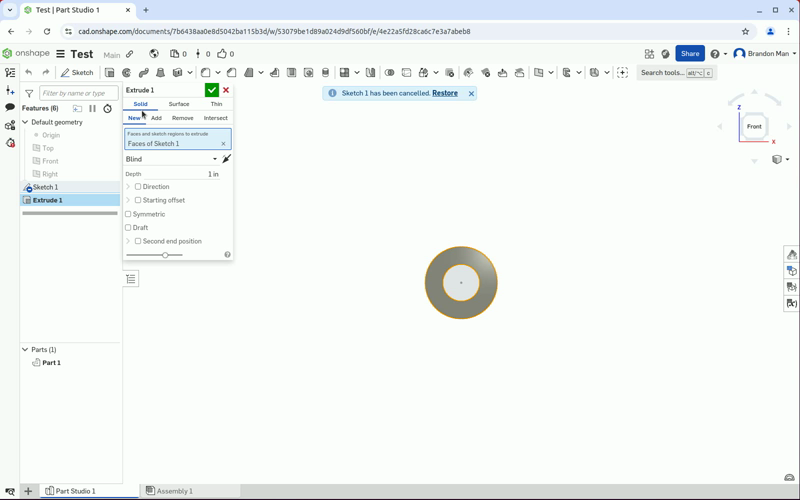
mouse_move(137, 120)
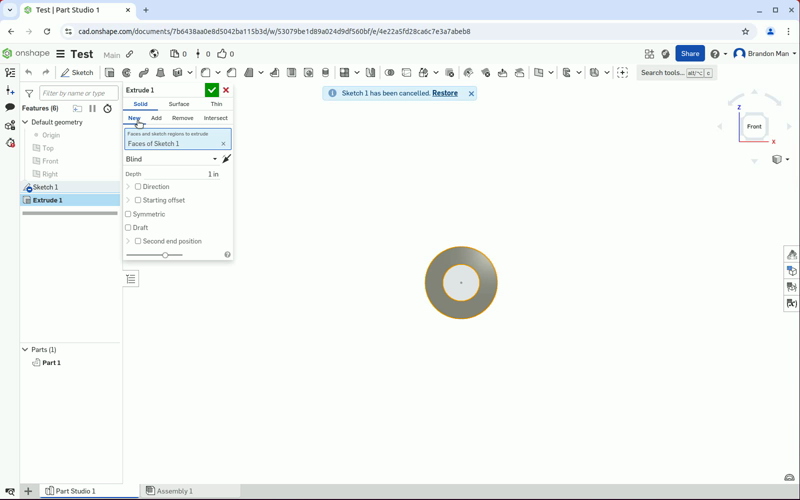
click(137, 120)
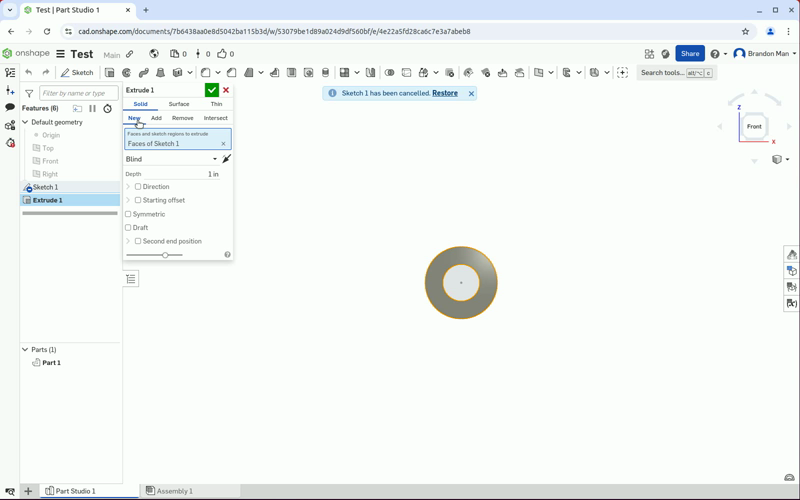
key(tab, 4)
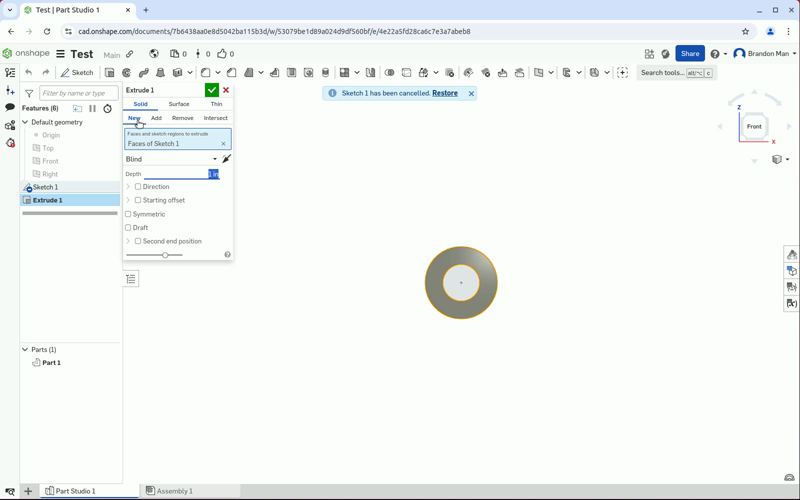
text(3.129)
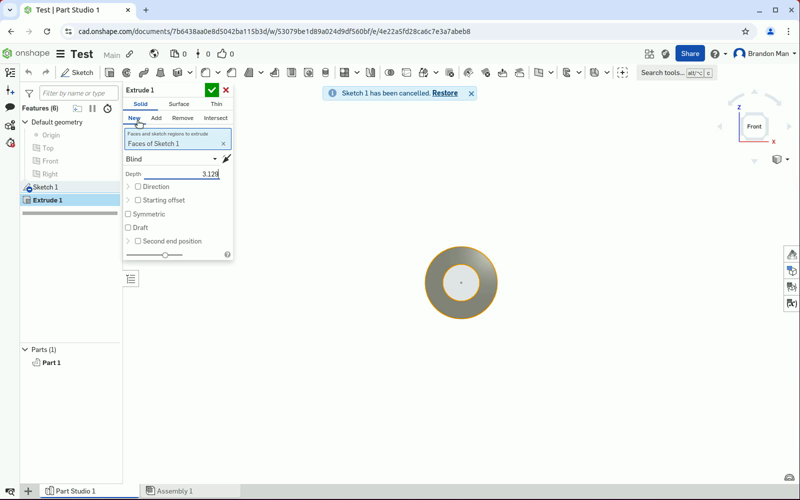
key(enter)
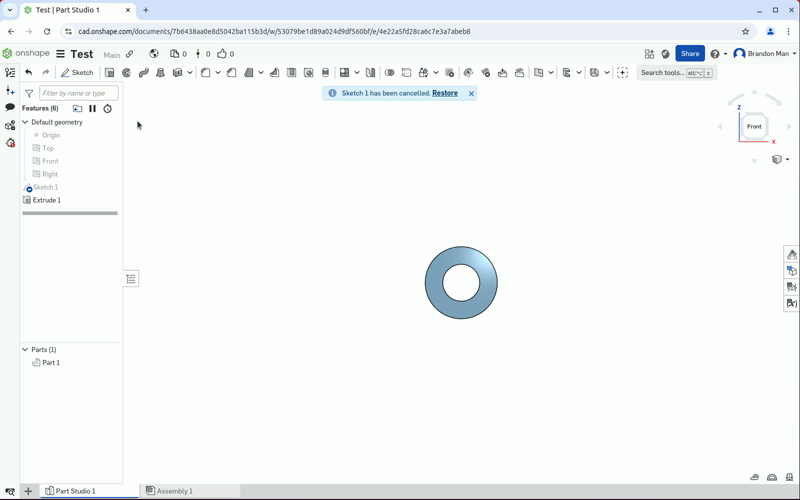
key(shift+h)
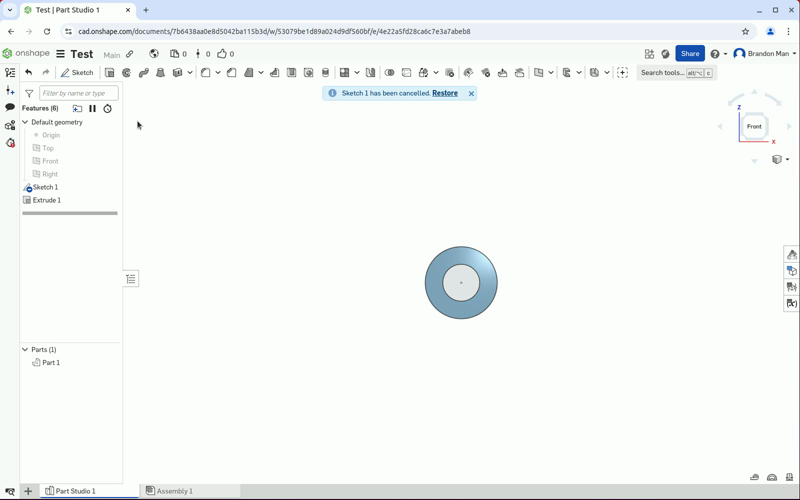
key(shift+h)
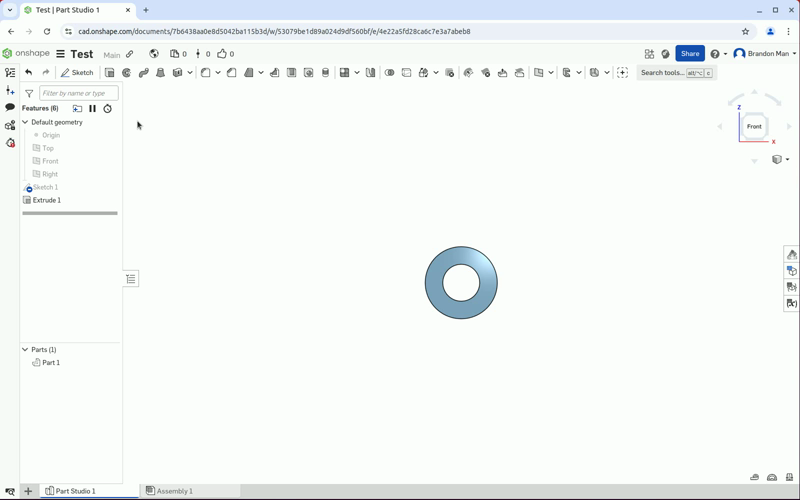
mouse_move(73, 189)
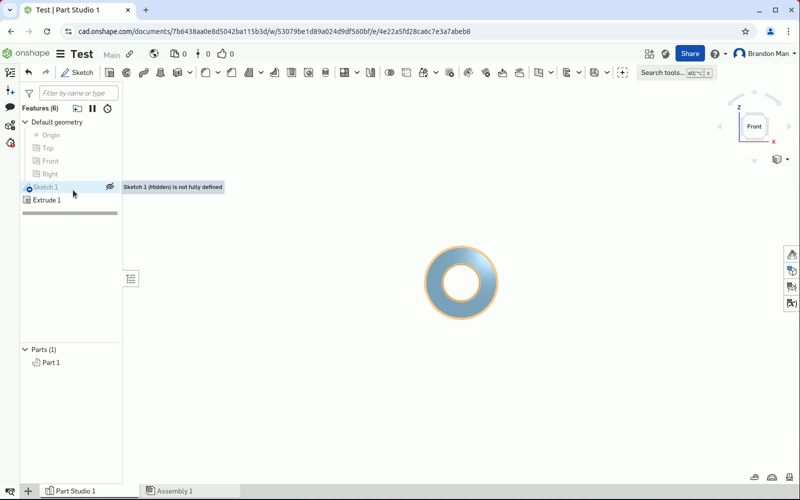
click(73, 189)
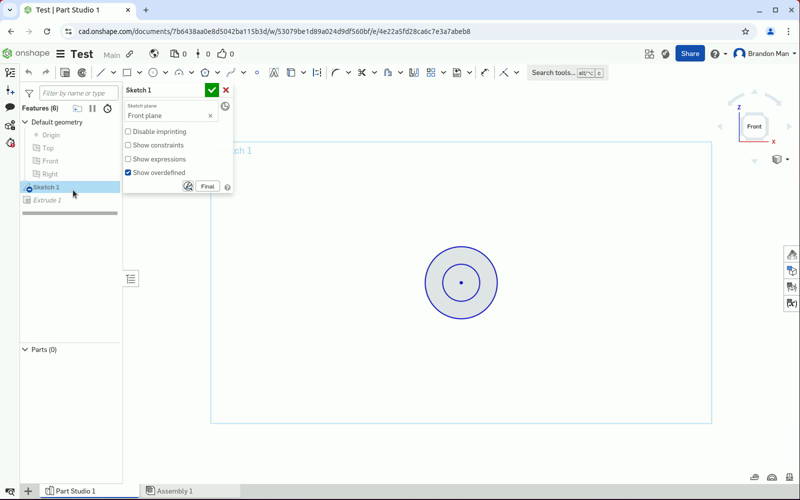
mouse_move(229, 92)
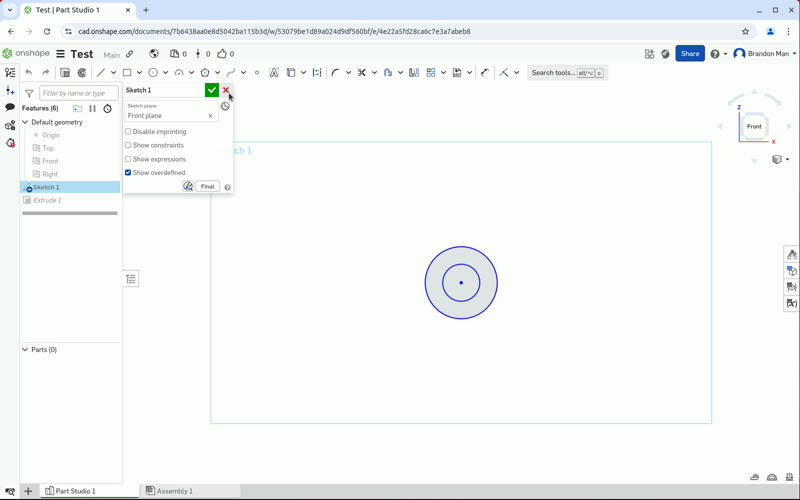
click(229, 92)
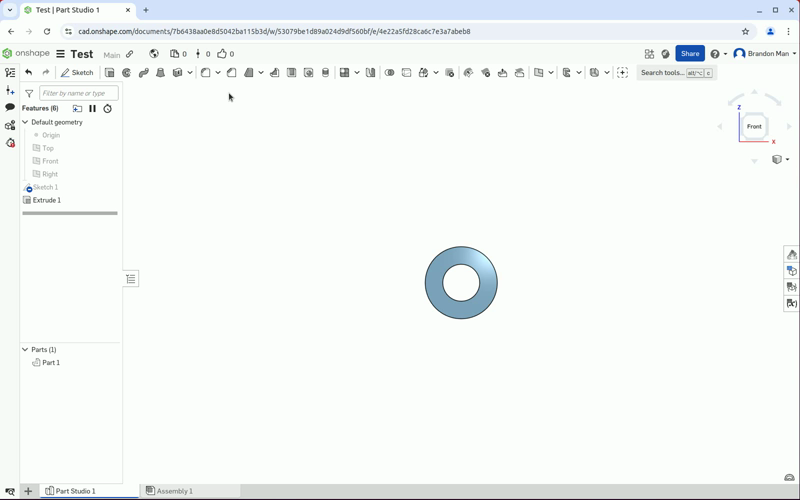
mouse_move(541, 75)
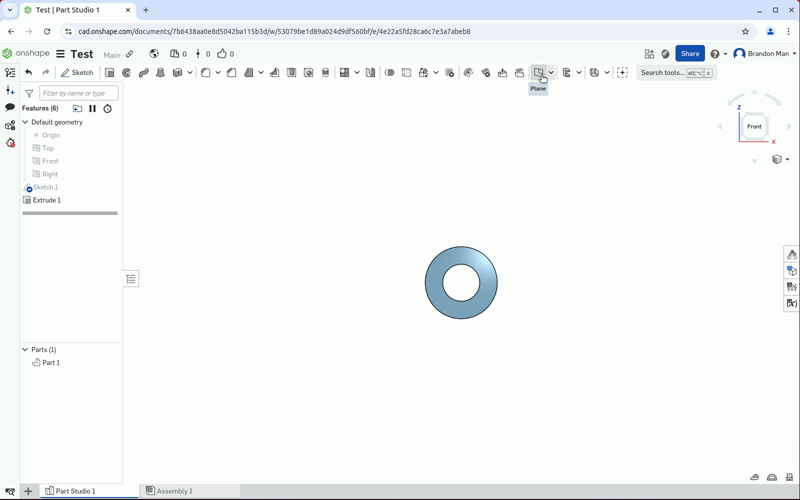
click(541, 75)
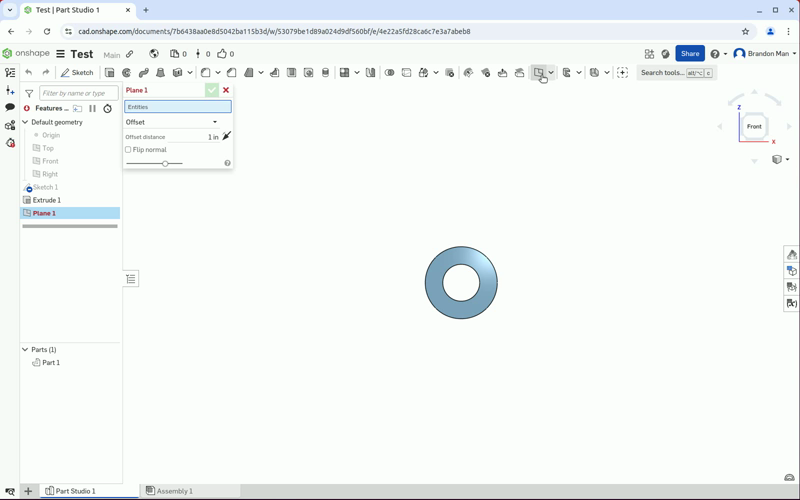
mouse_move(73, 163)
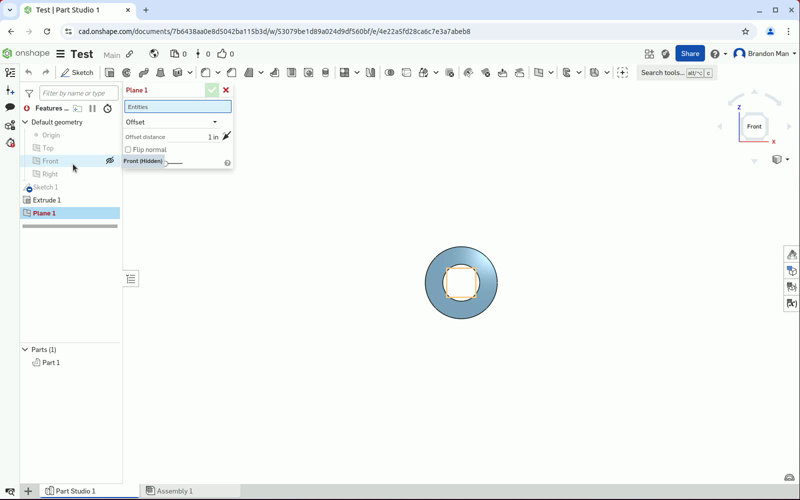
click(73, 163)
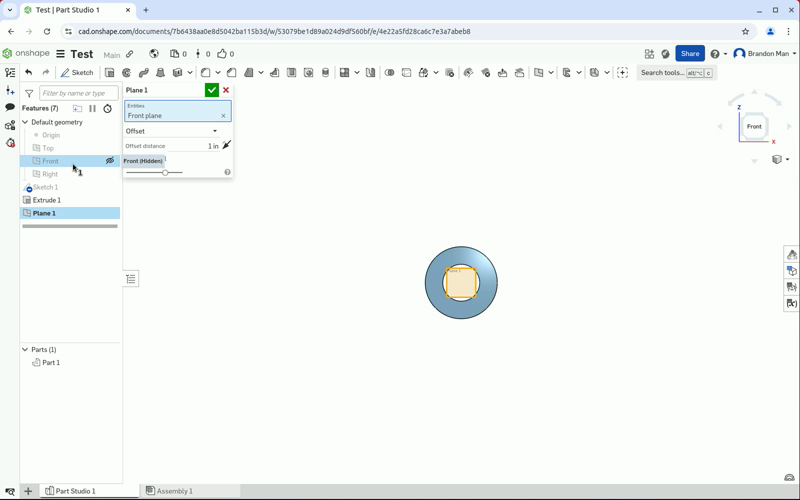
key(tab, 2)
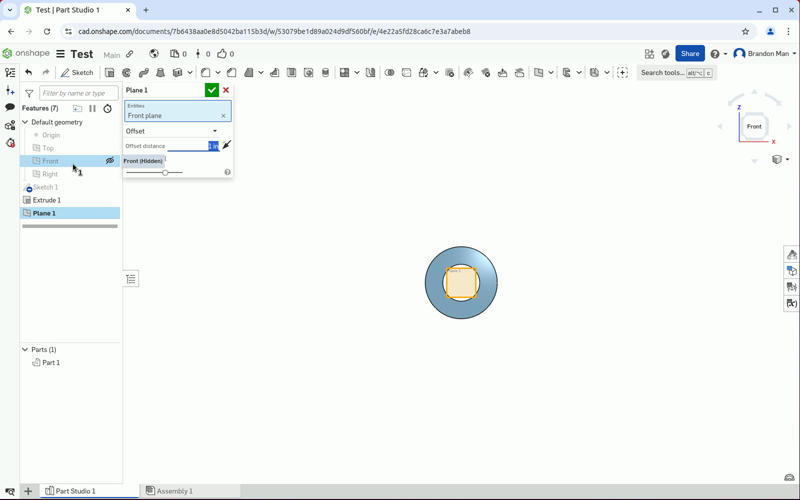
text(3.143)
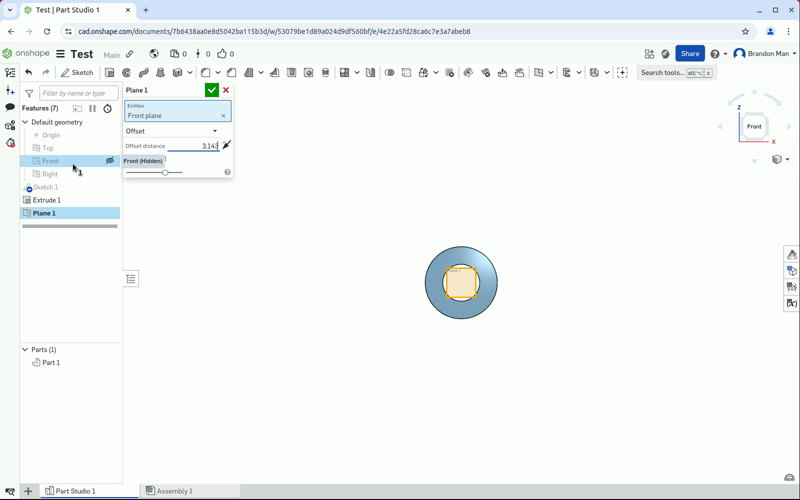
key(enter, 2)
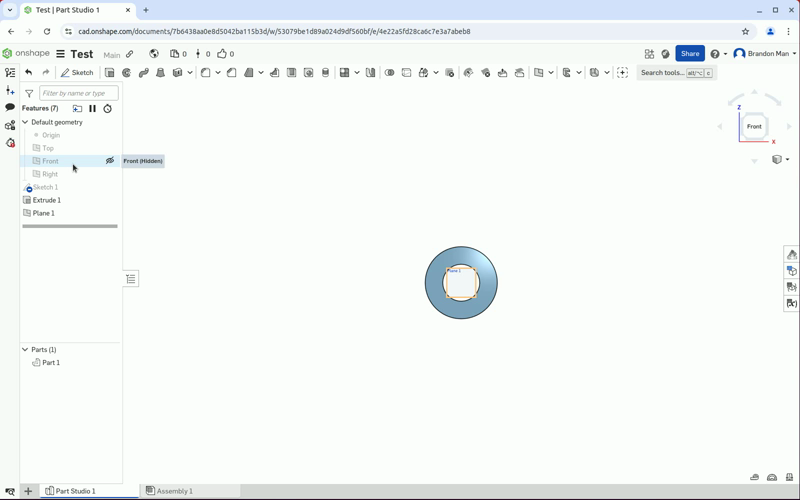
key(shift+s)
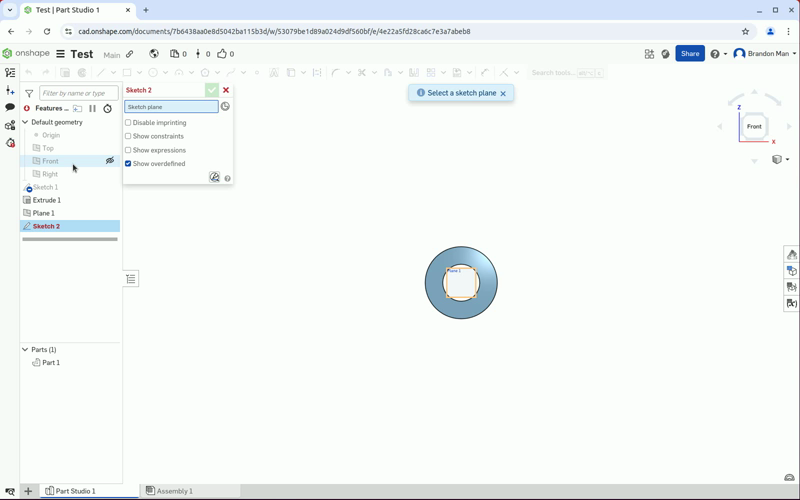
mouse_move(73, 215)
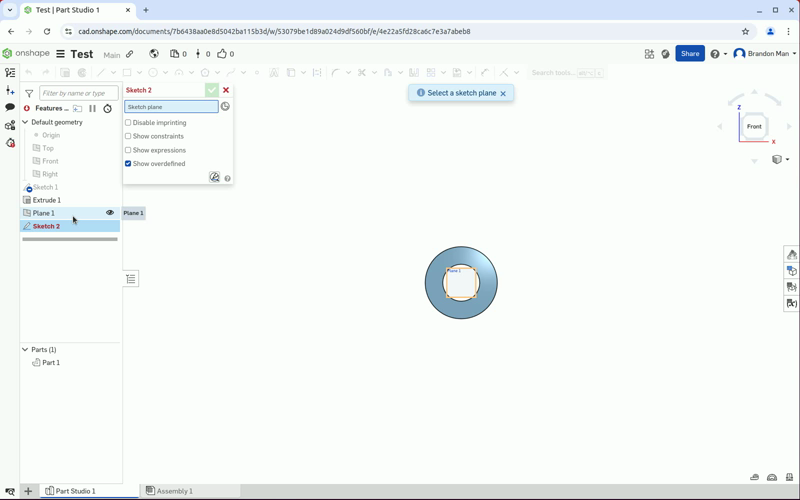
click(73, 215)
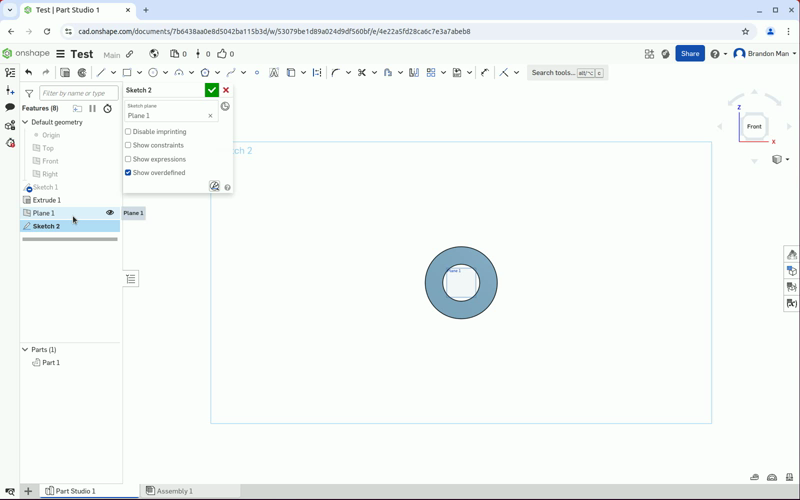
mouse_move(73, 352)
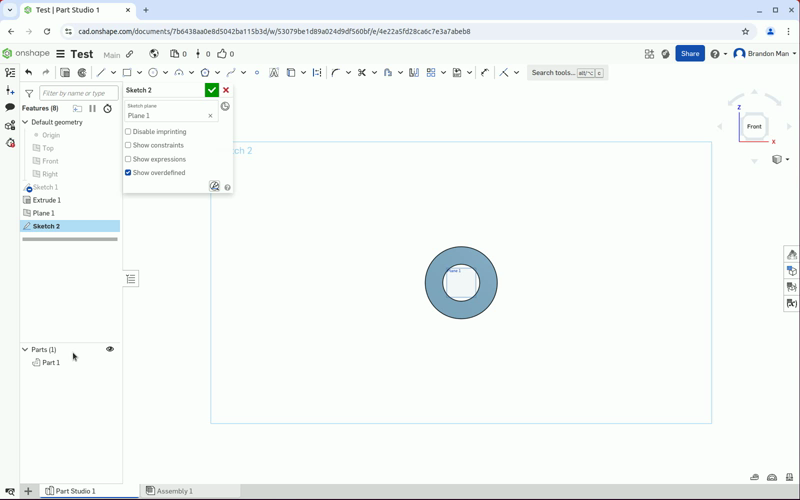
key(y)
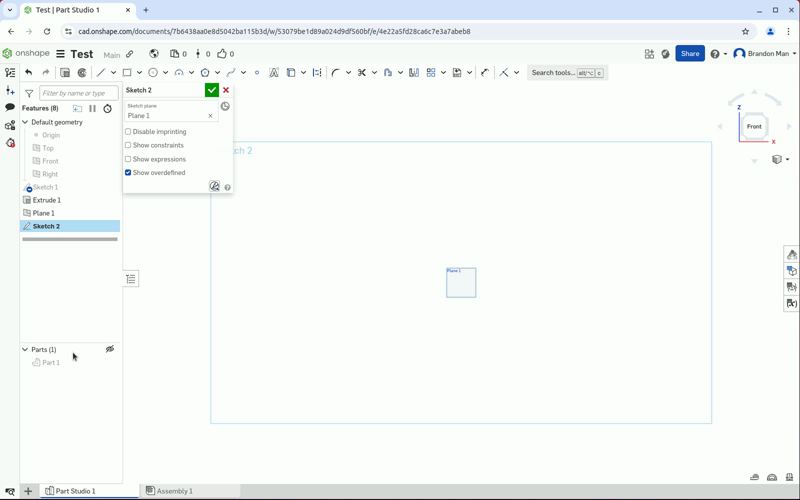
key(c)
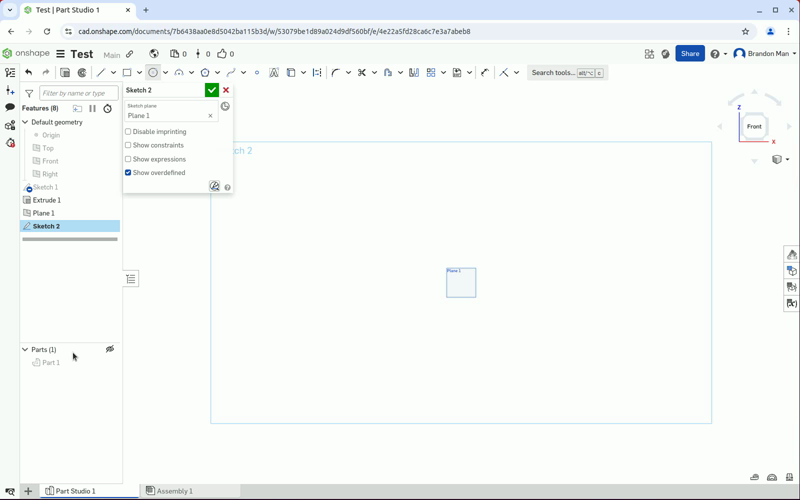
key_down(shift)
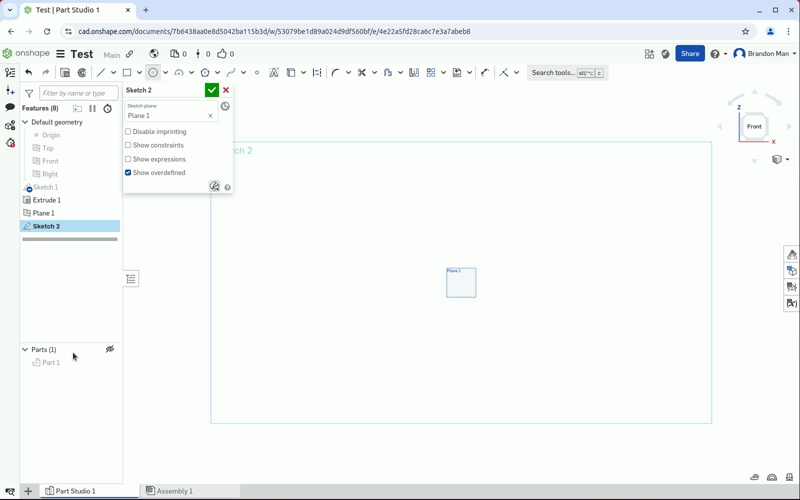
mouse_move(461, 282)
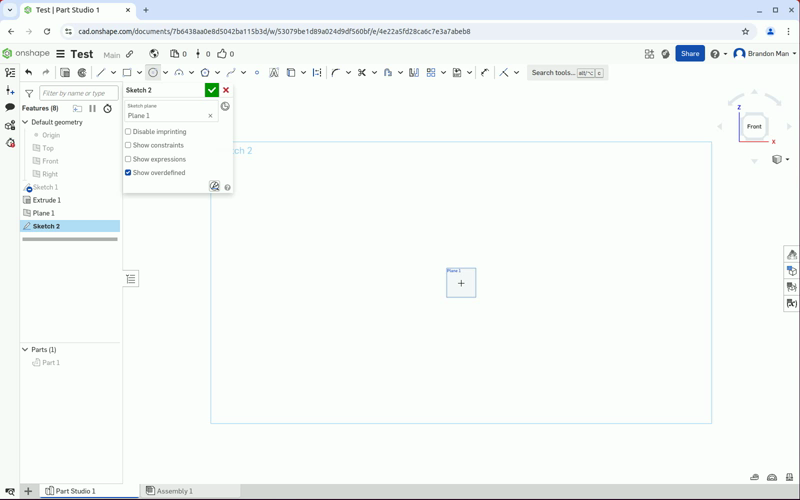
click(461, 282)
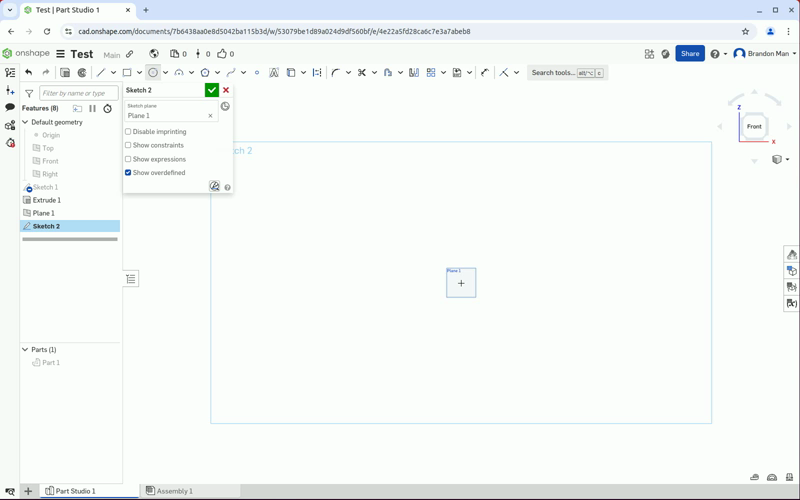
key_up(shift)
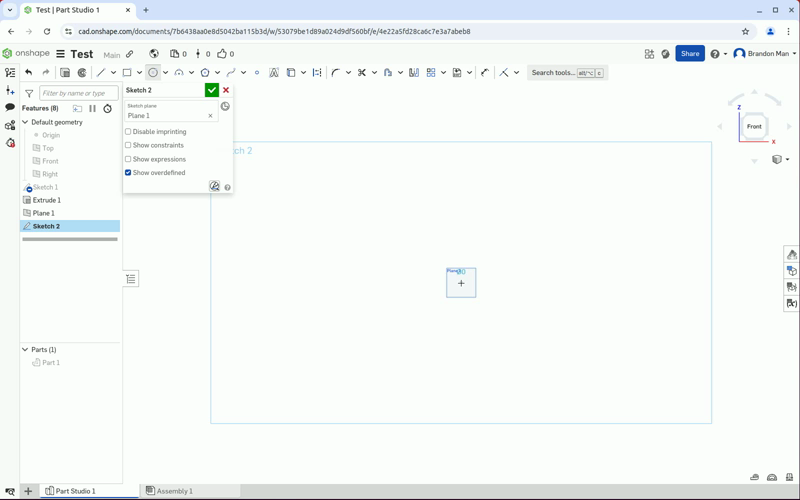
mouse_move(494, 282)
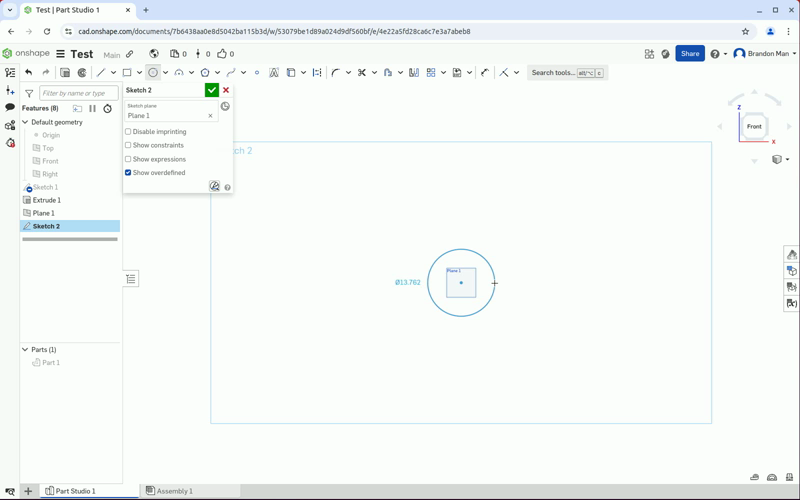
click(494, 282)
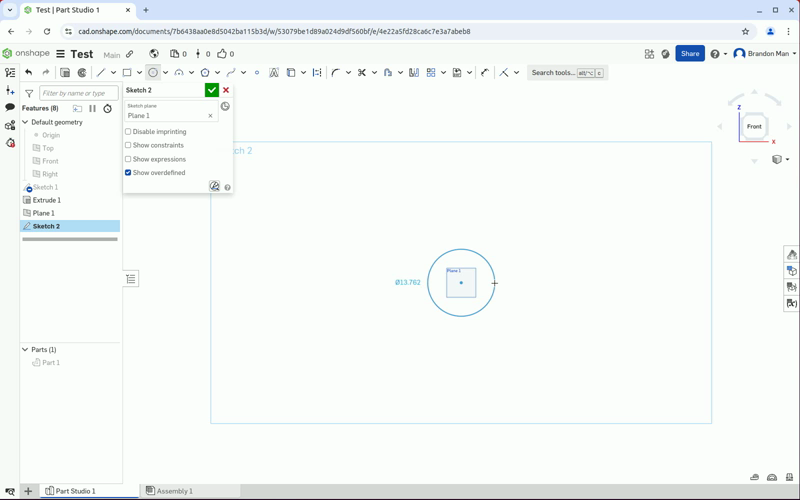
key(esc)
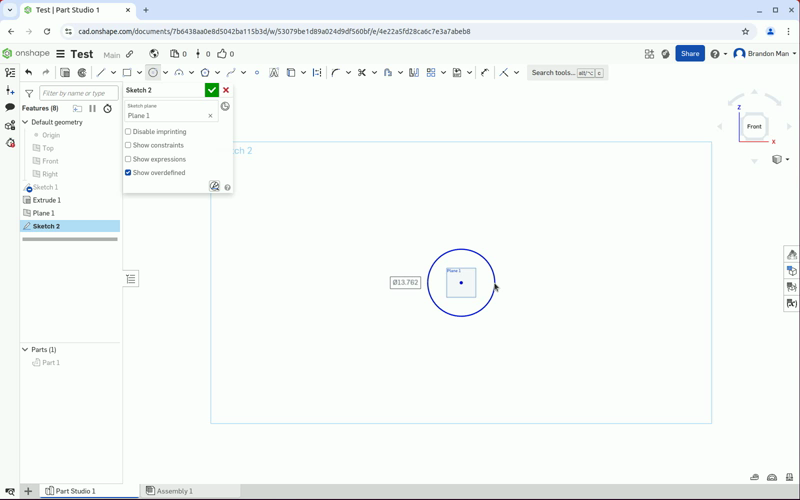
key(c)
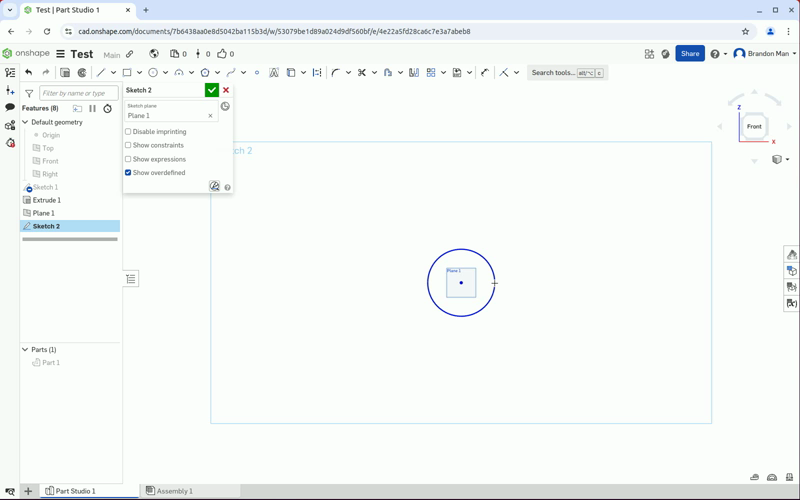
key_down(shift)
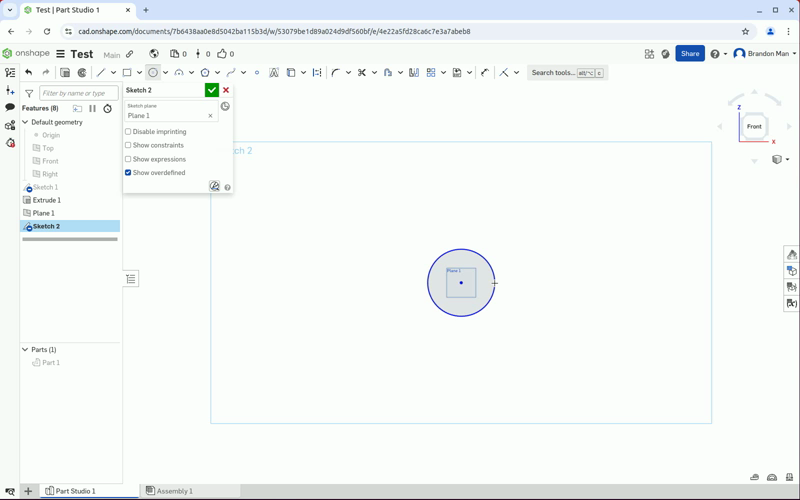
mouse_move(461, 282)
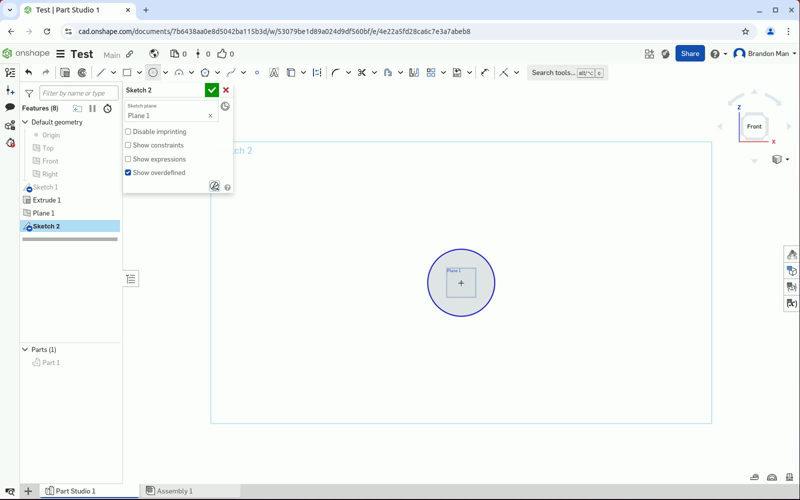
click(461, 282)
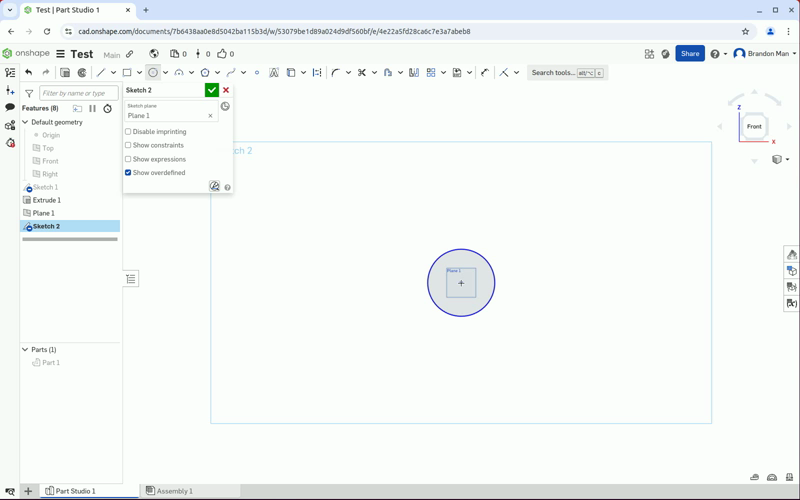
key_up(shift)
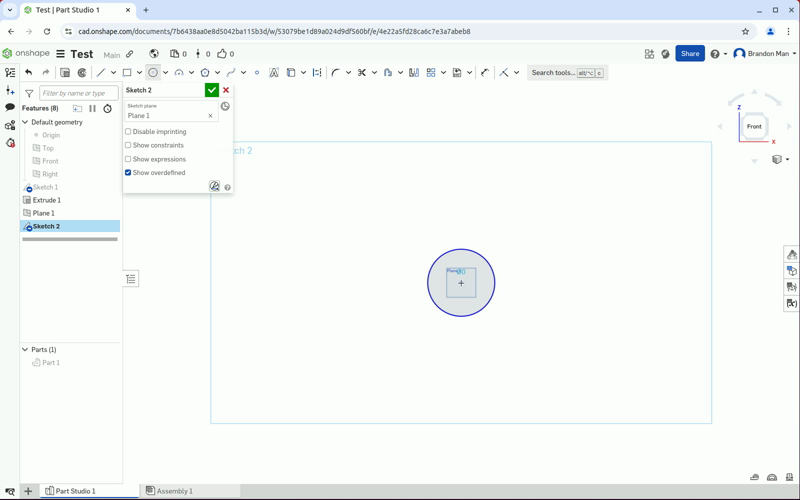
mouse_move(480, 282)
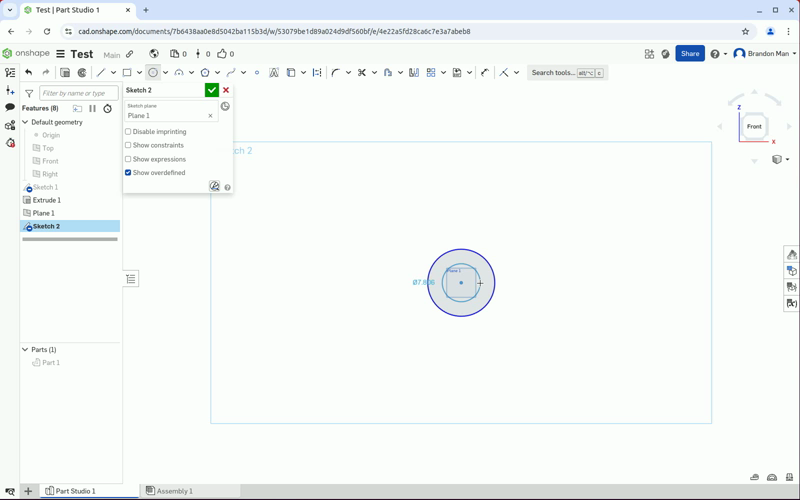
click(480, 282)
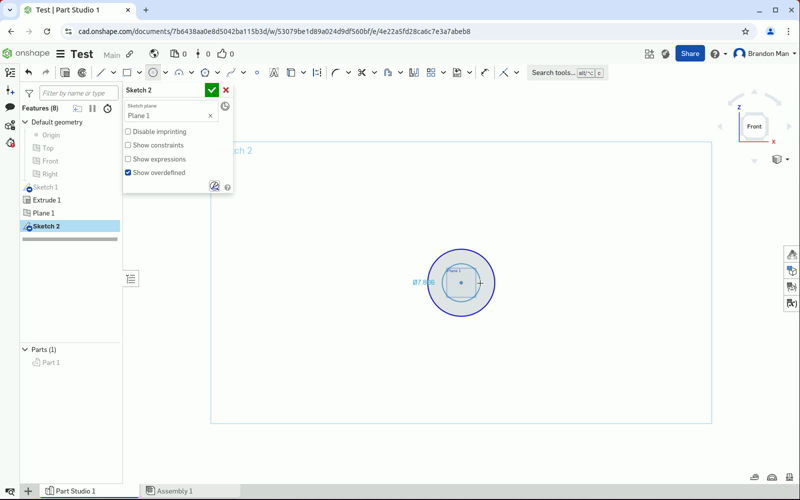
key(esc)
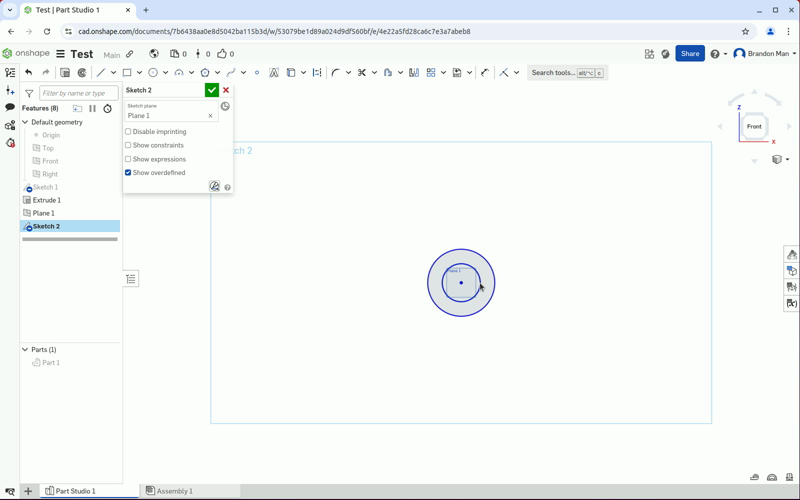
mouse_move(441, 302)
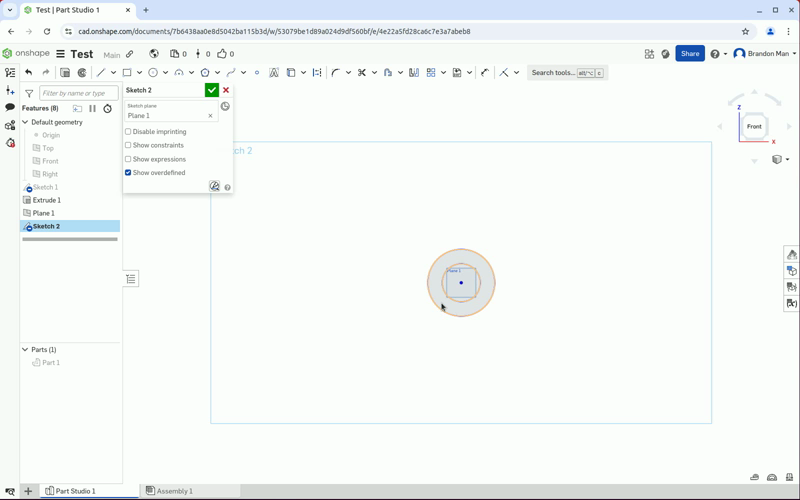
click(441, 302)
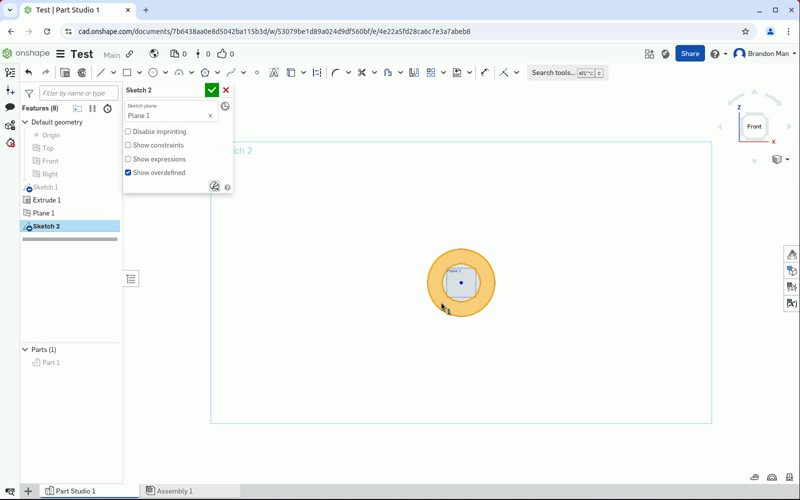
mouse_move(73, 352)
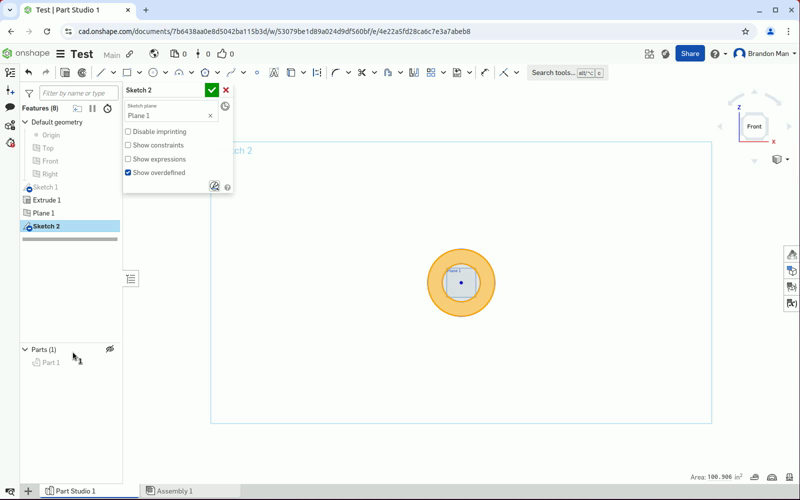
key(shift+y)
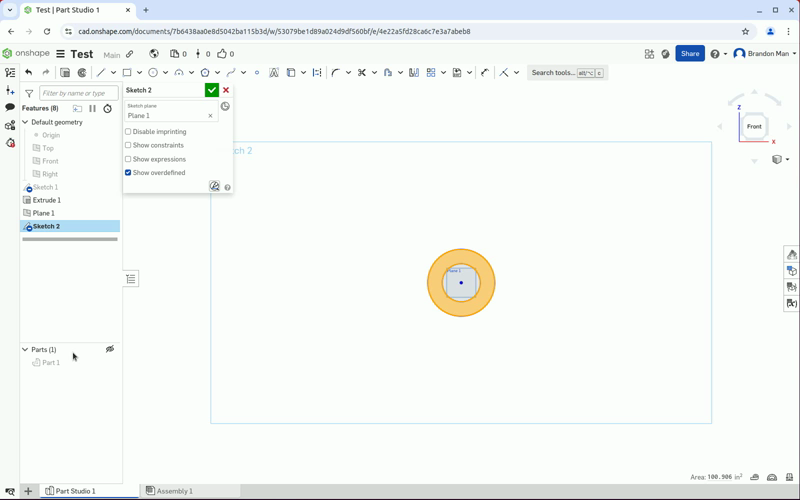
key(shift+e)
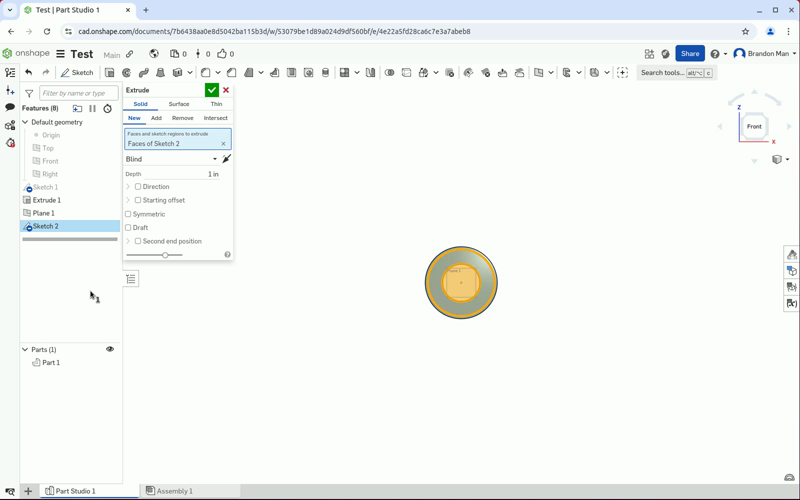
mouse_move(143, 106)
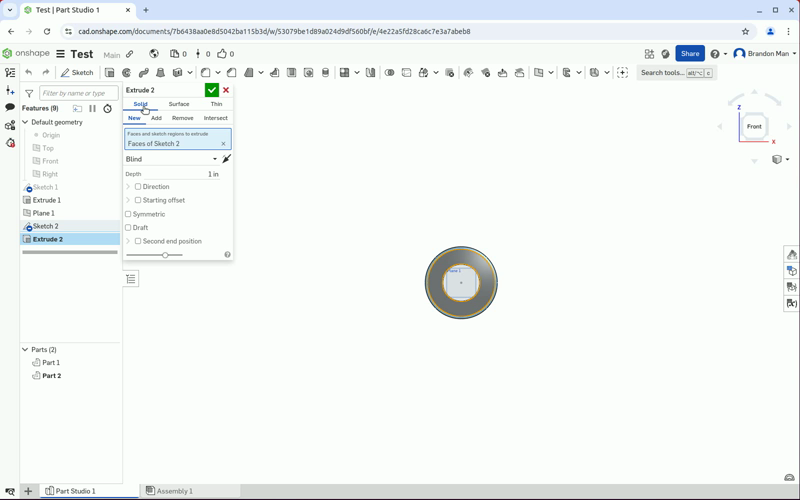
click(143, 106)
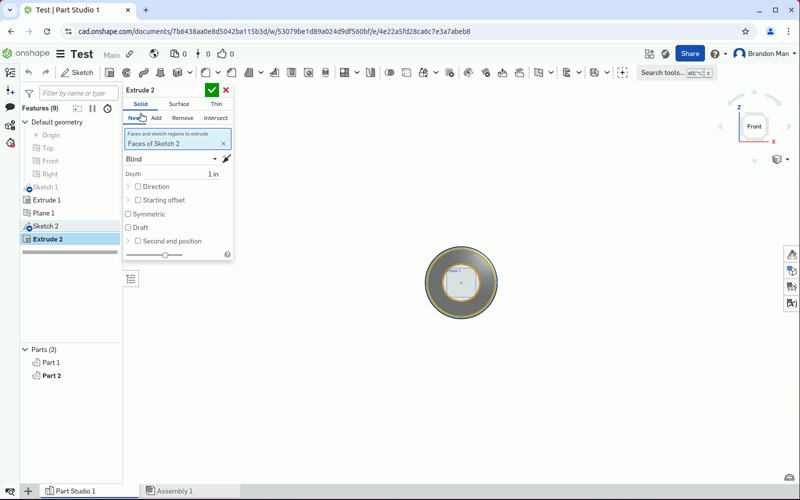
mouse_move(137, 120)
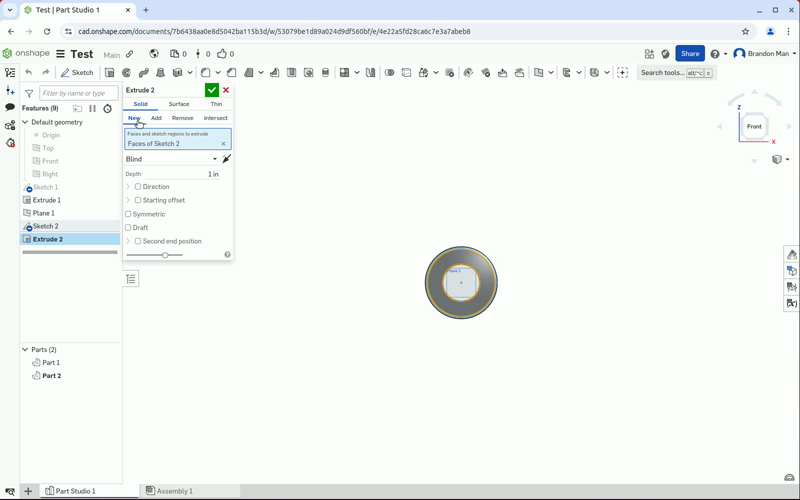
click(137, 120)
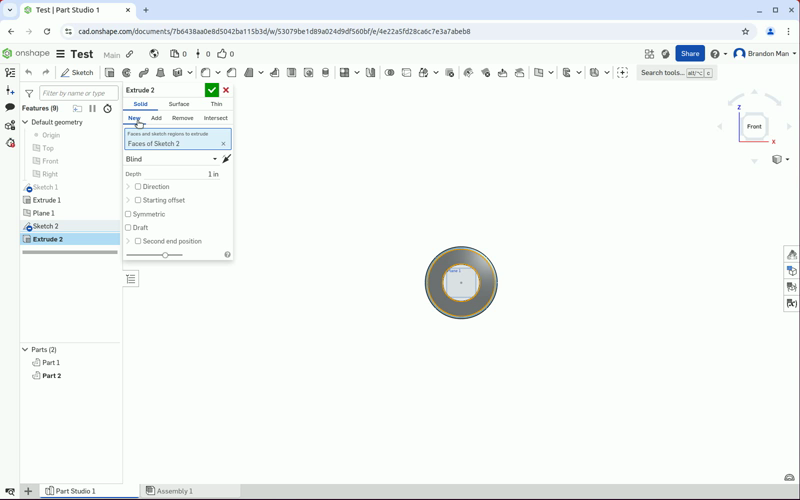
key(tab, 4)
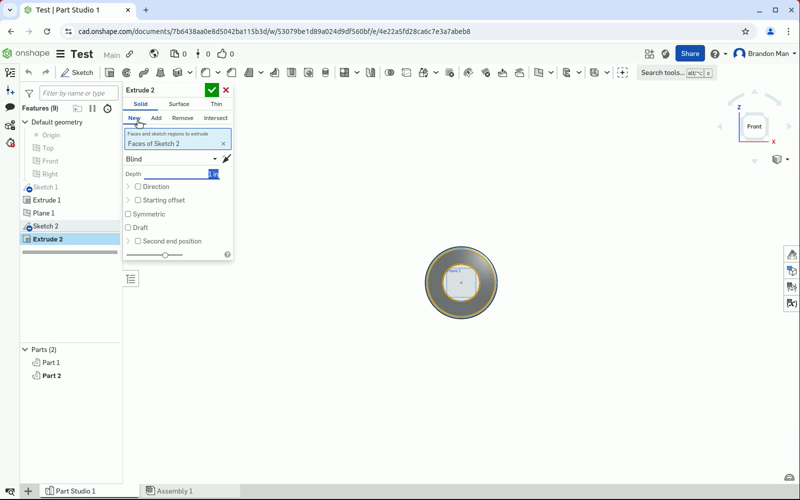
text(0.963)
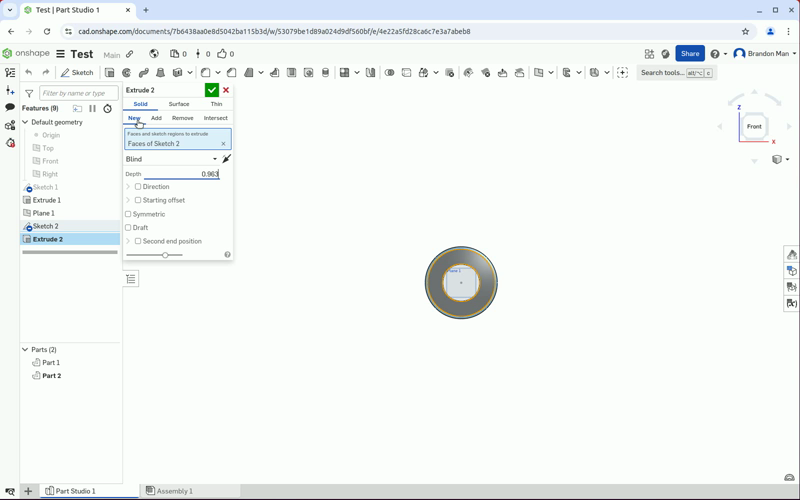
key(enter)
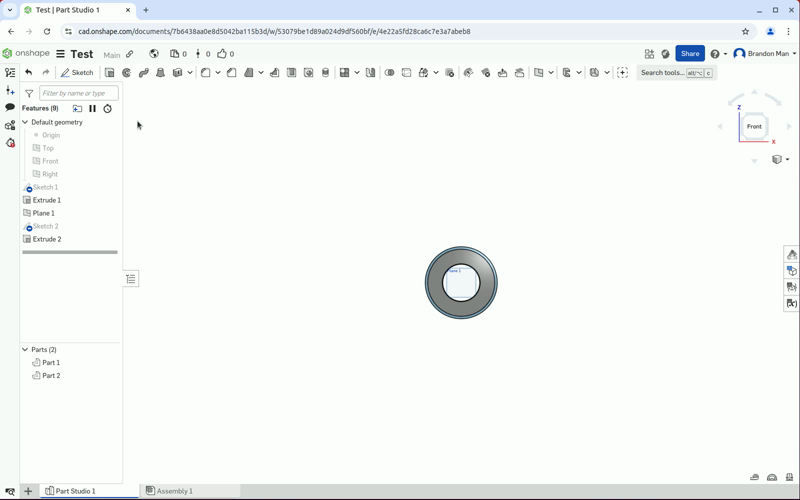
key(shift+h)
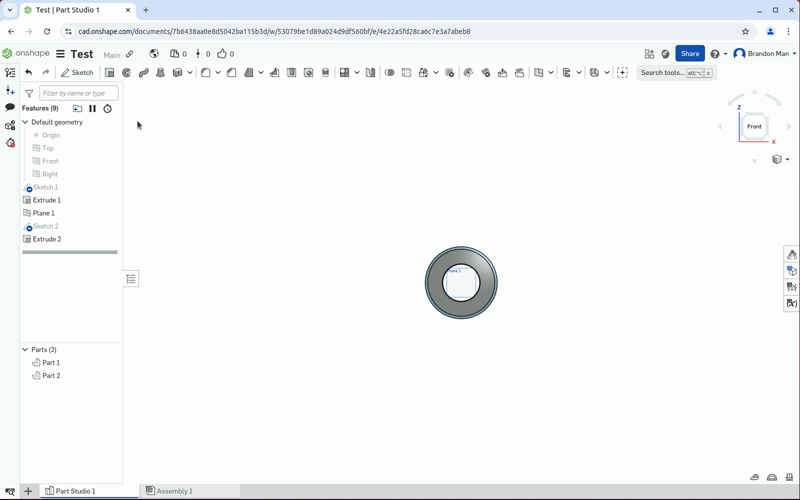
key(shift+h)
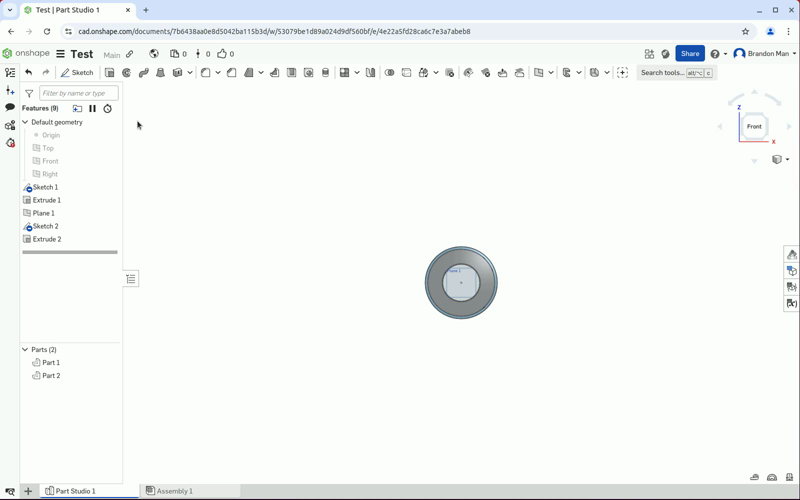
key(shift+7)
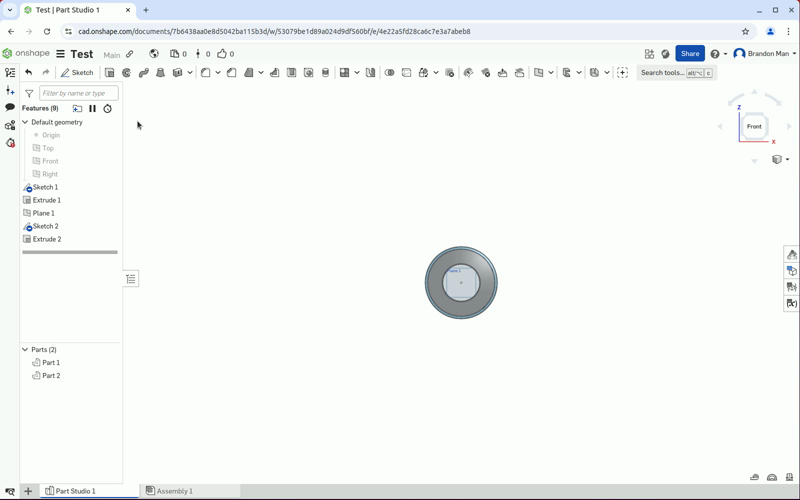
key(left, 2)
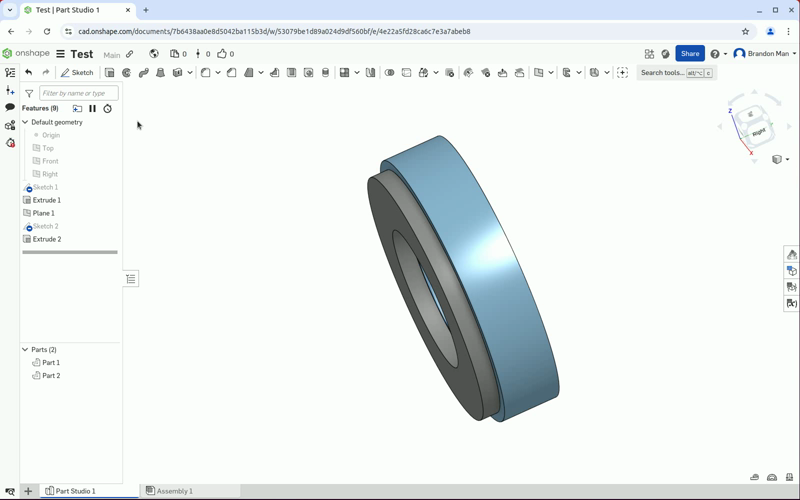
key(down, 2)
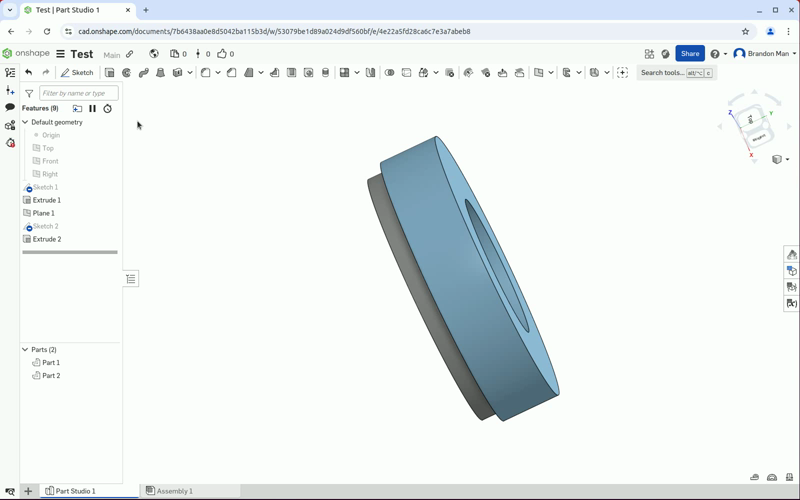
key(up, 2)
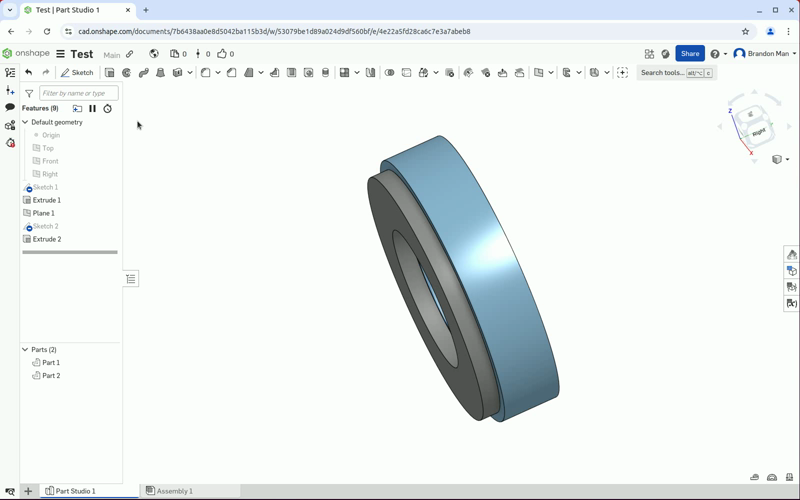
key(right, 2)
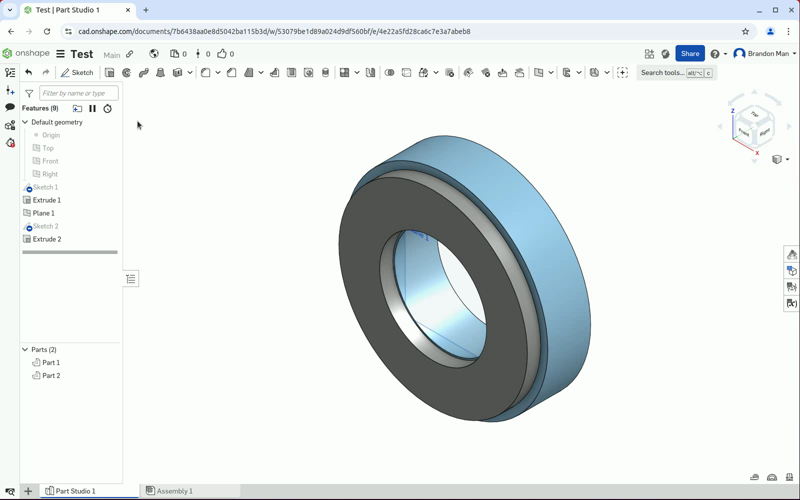
mouse_move(73, 189)
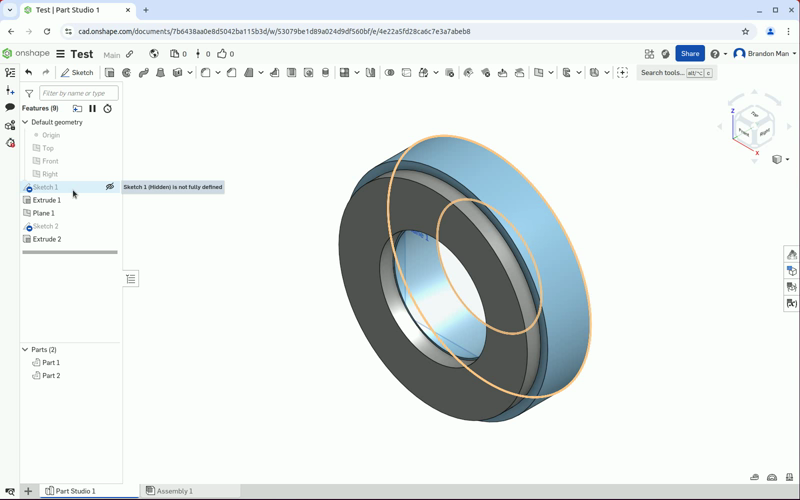
click(73, 189)